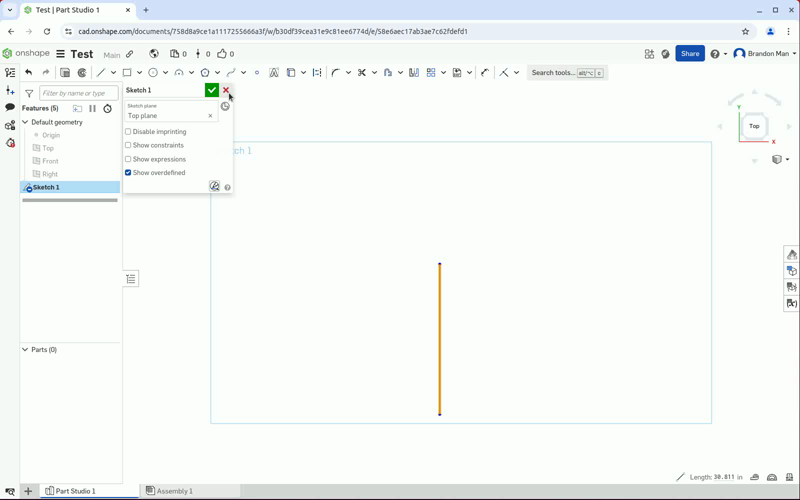
key(shift+h)
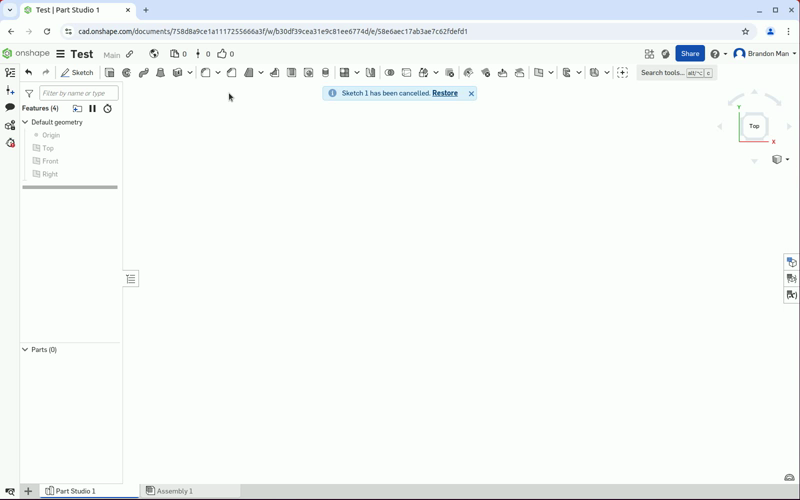
mouse_move(73, 352)
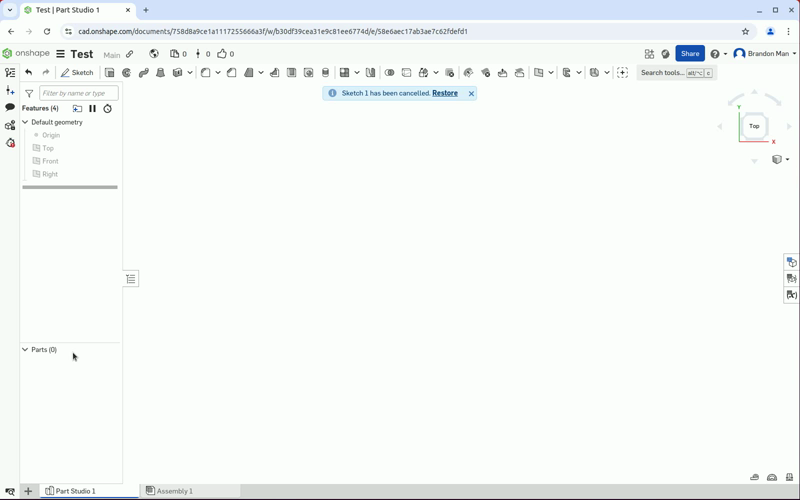
key(y)
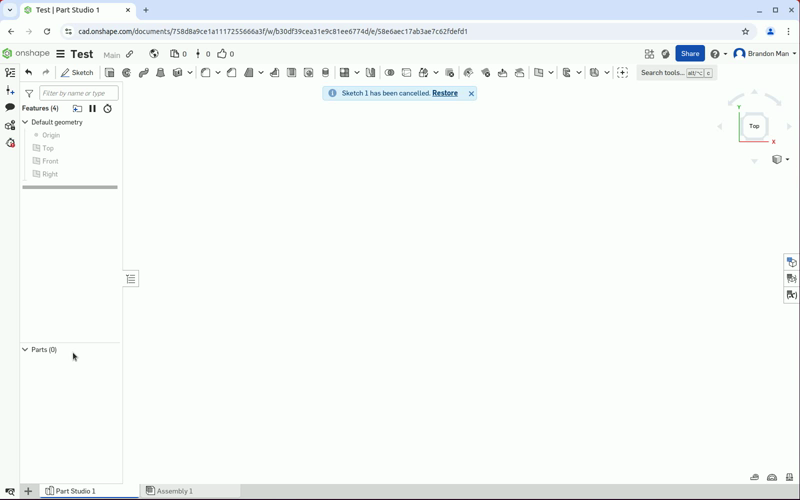
key(shift+p)
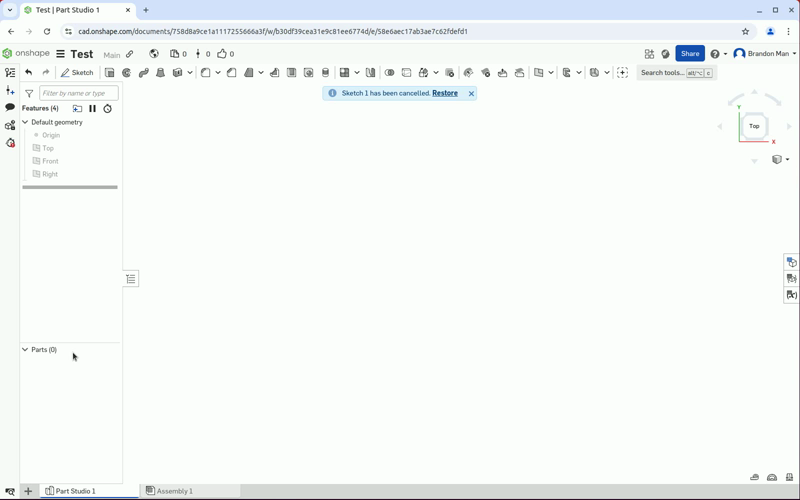
key(space)
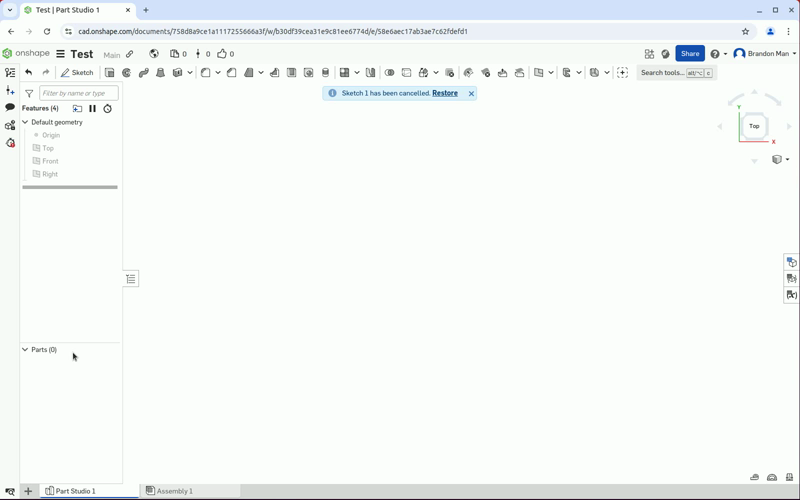
key_down(shift)
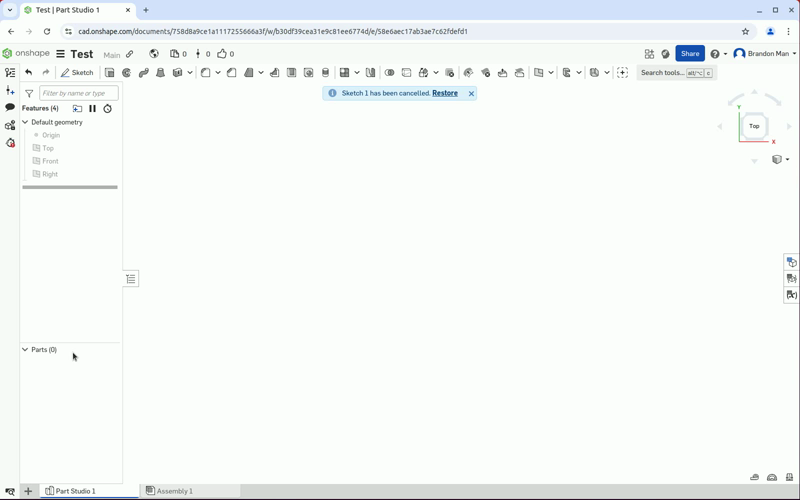
key(up)
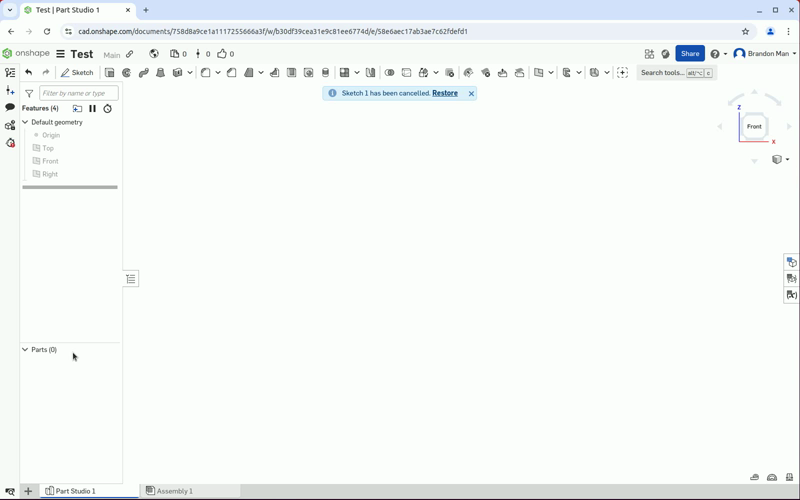
key_up(shift)
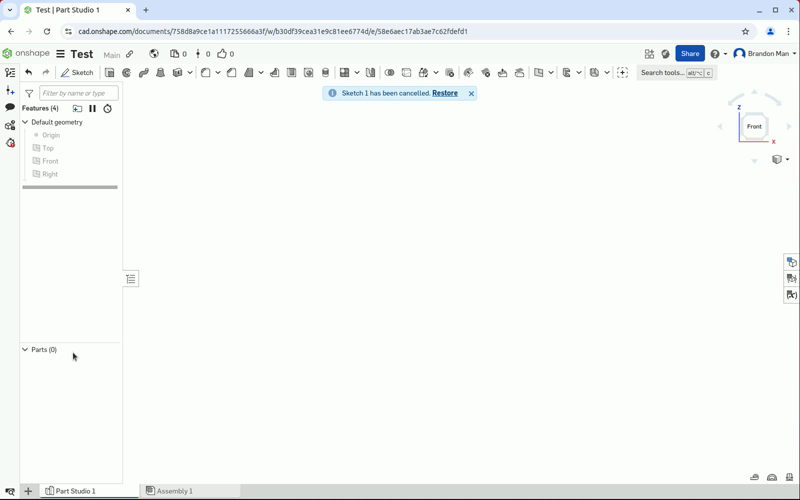
mouse_move(73, 352)
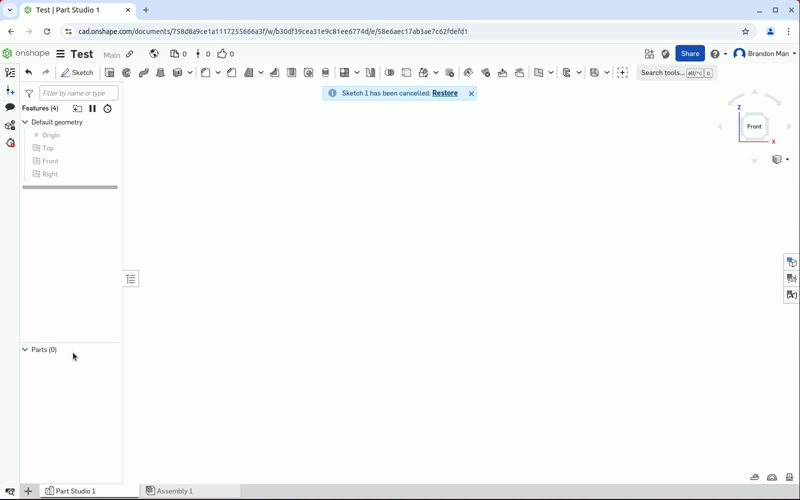
key(shift+y)
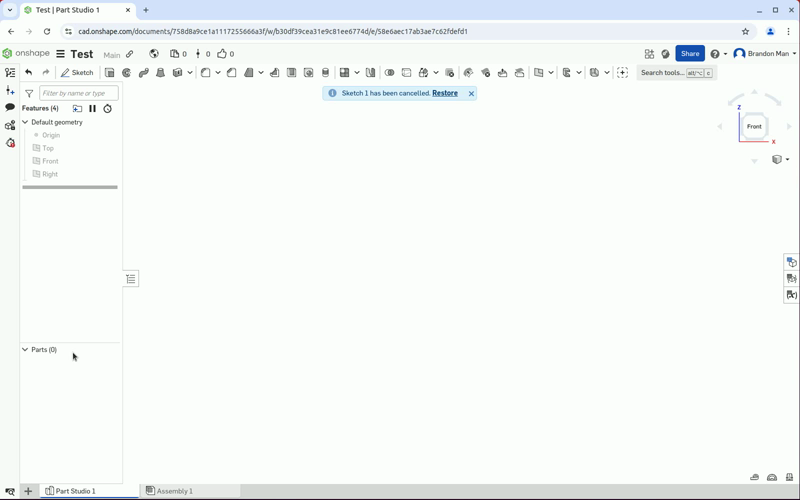
key(shift+s)
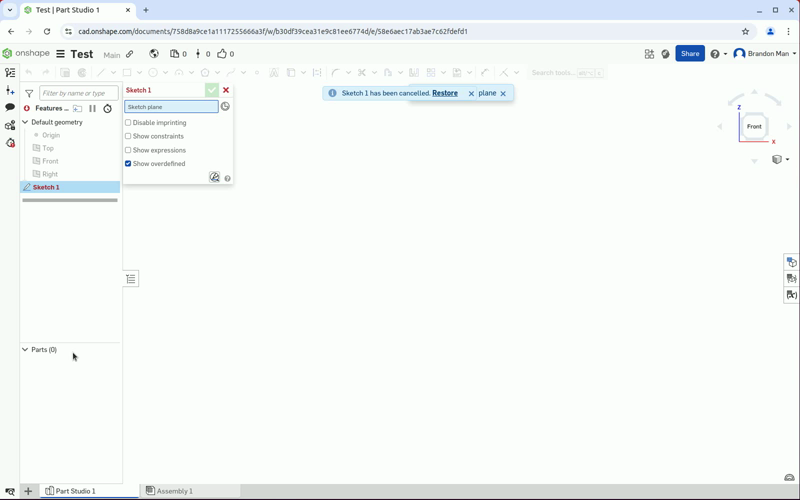
mouse_move(73, 163)
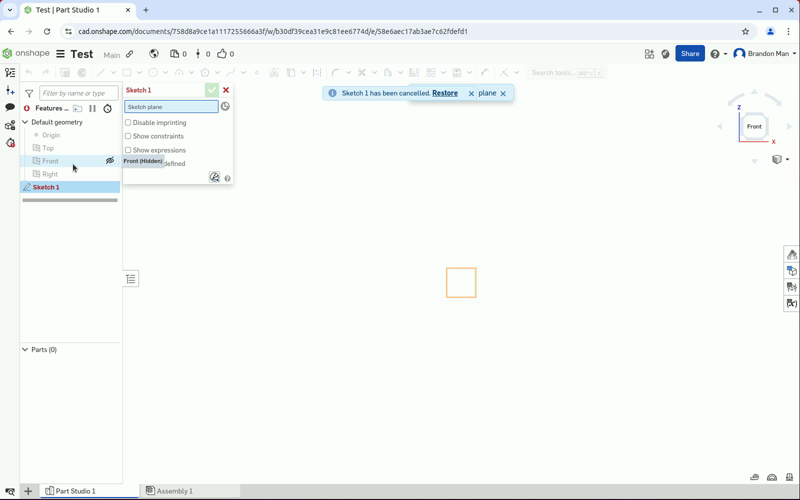
click(73, 163)
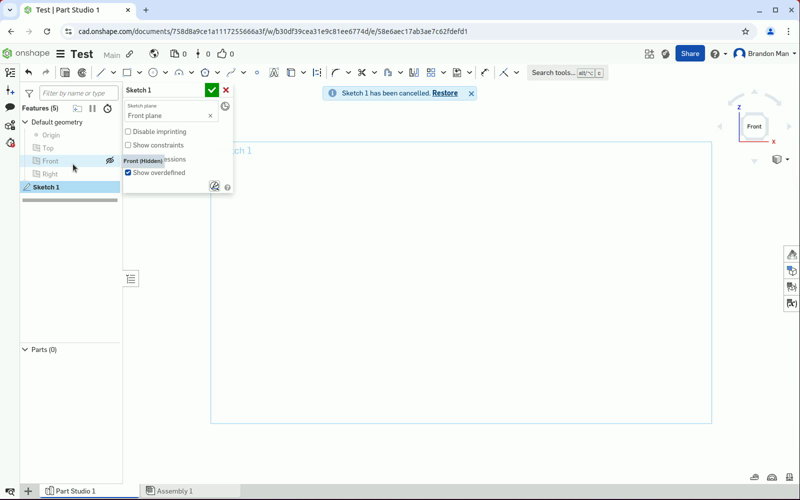
mouse_move(73, 352)
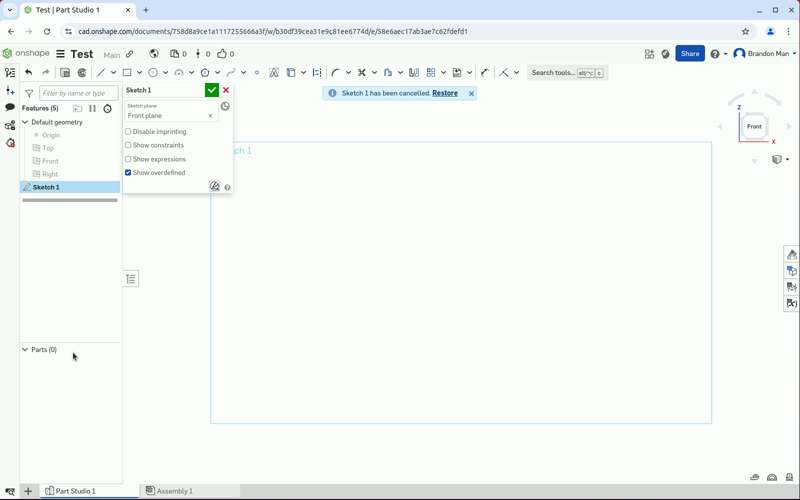
key(y)
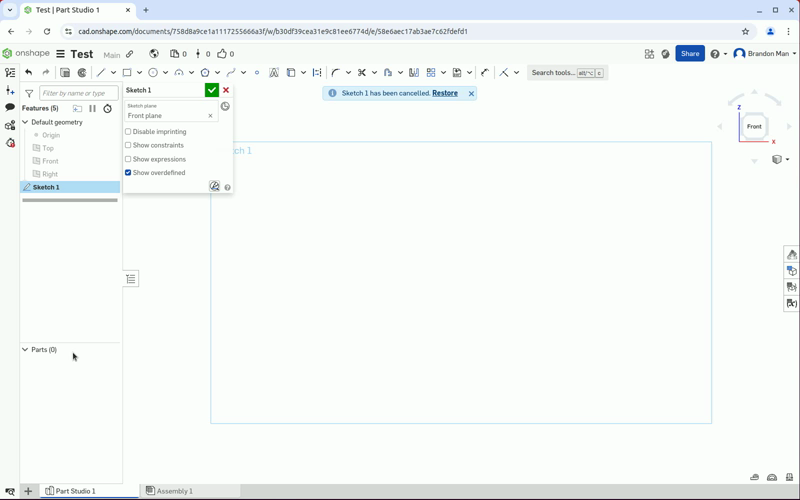
key(l)
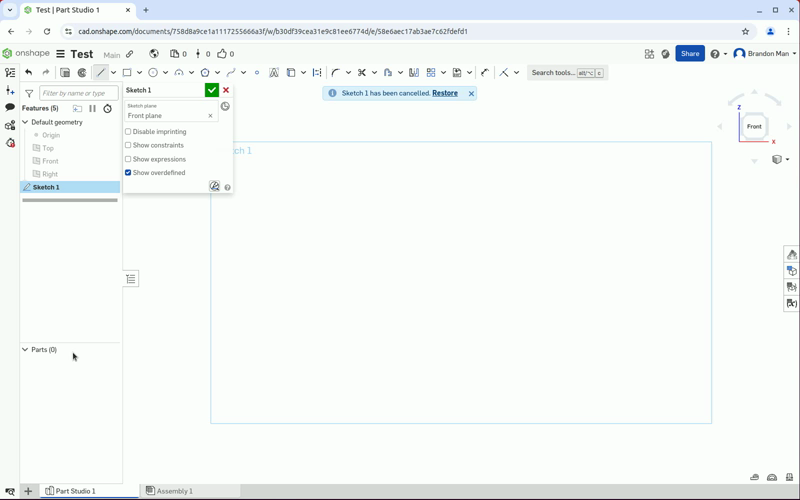
key_down(shift)
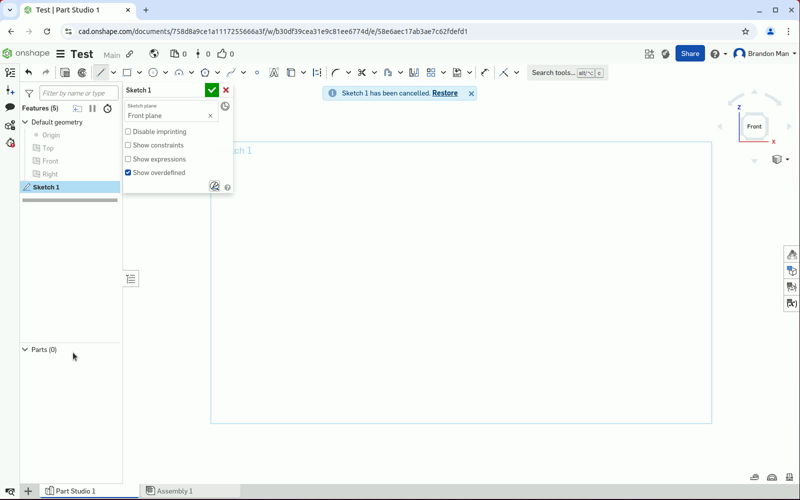
mouse_move(348, 282)
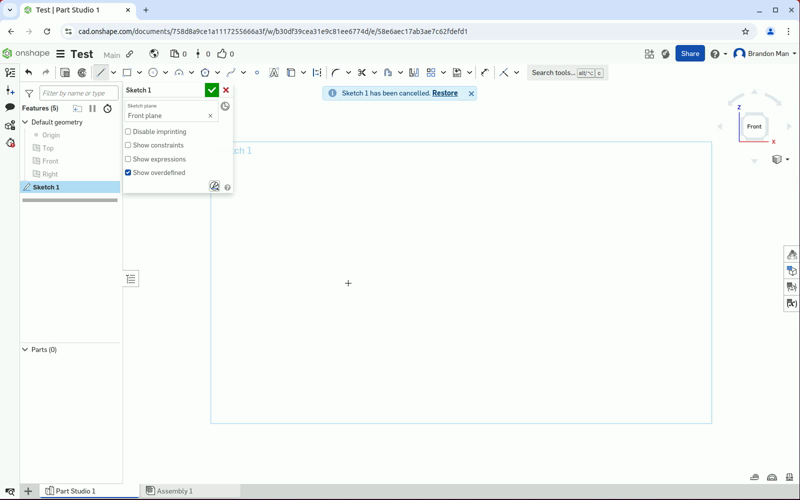
click(348, 282)
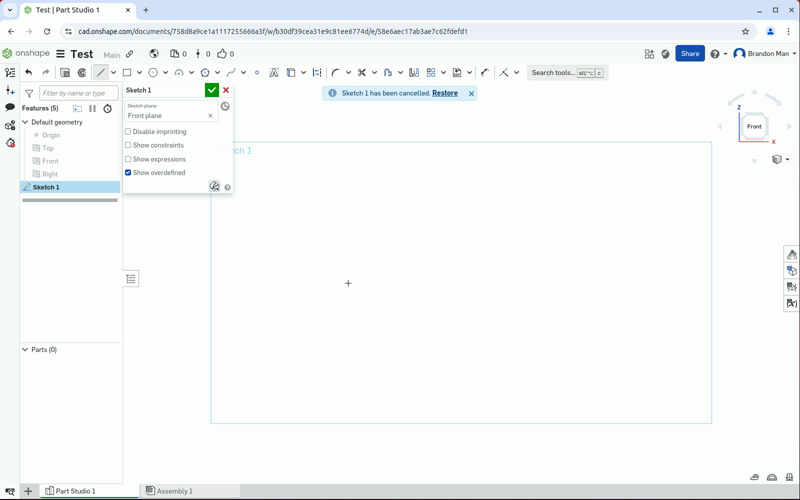
key_up(shift)
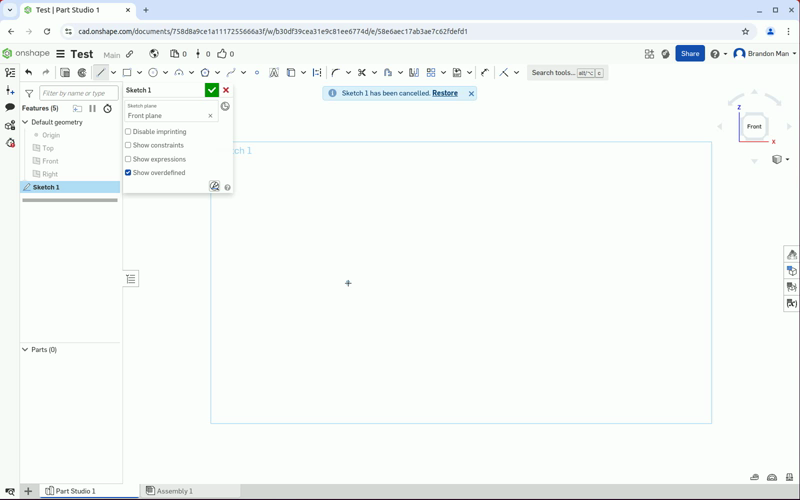
key_down(shift)
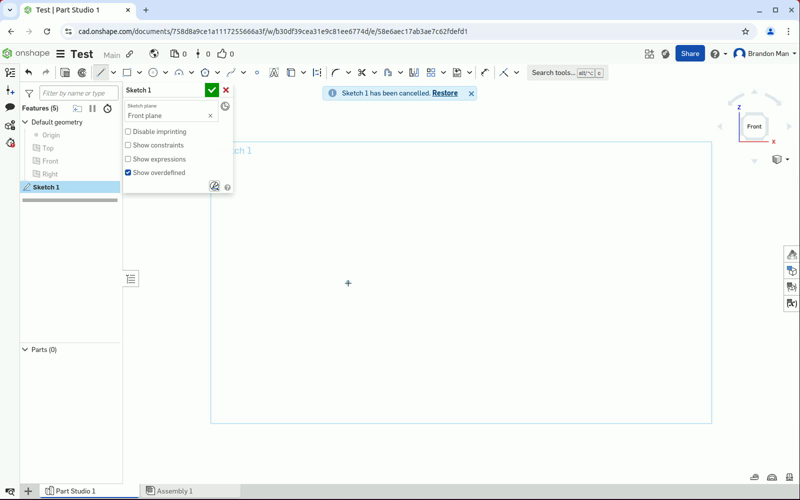
mouse_move(460, 282)
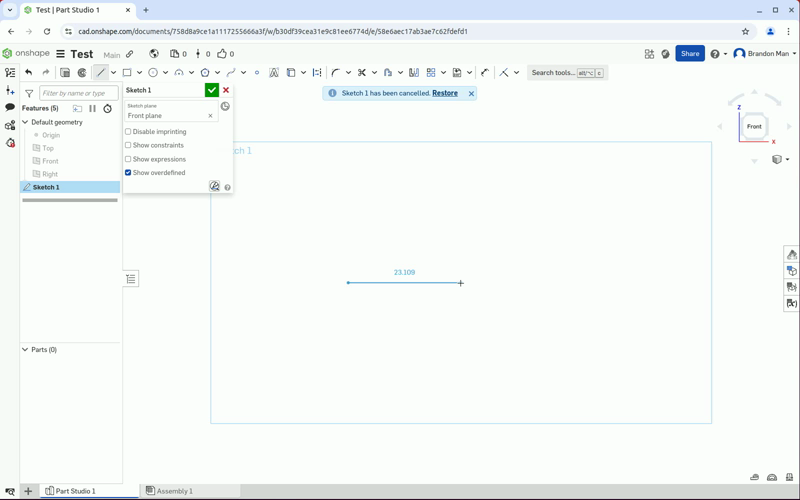
click(460, 282)
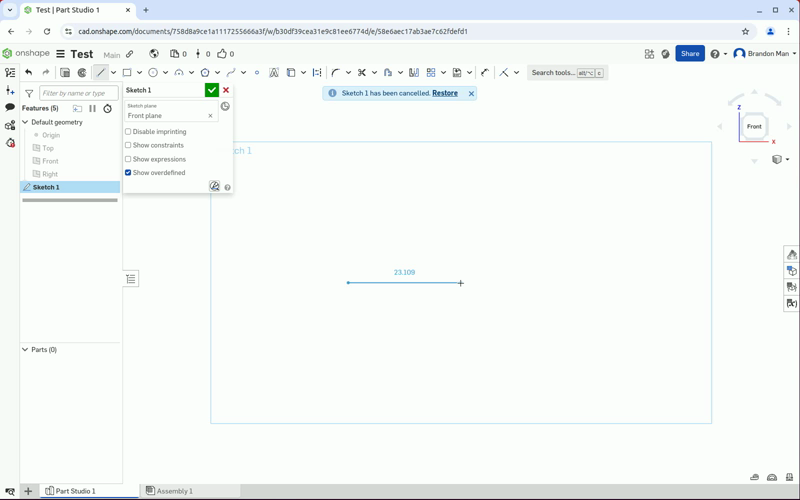
key_up(shift)
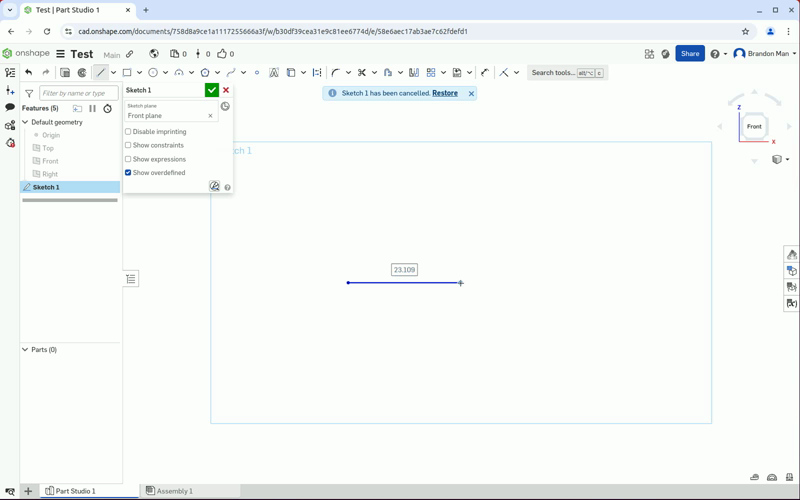
key_down(shift)
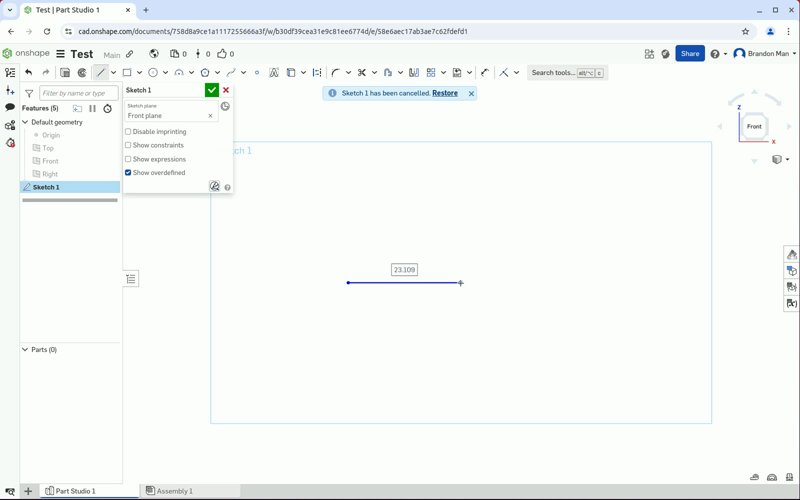
mouse_move(460, 170)
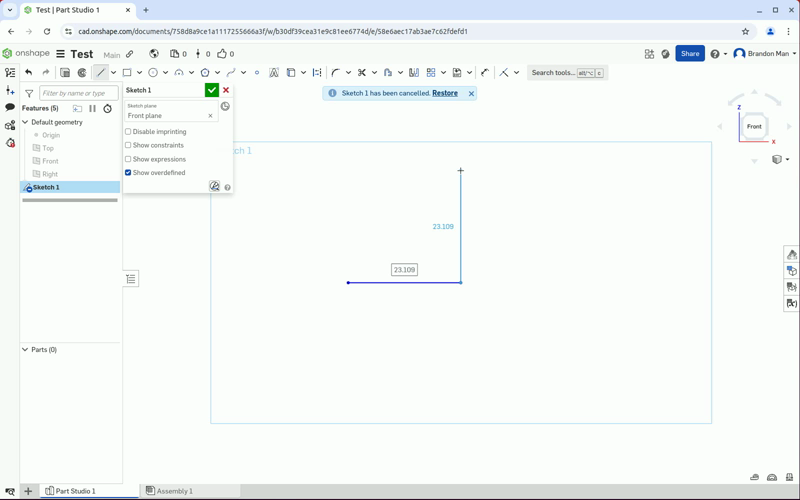
click(460, 170)
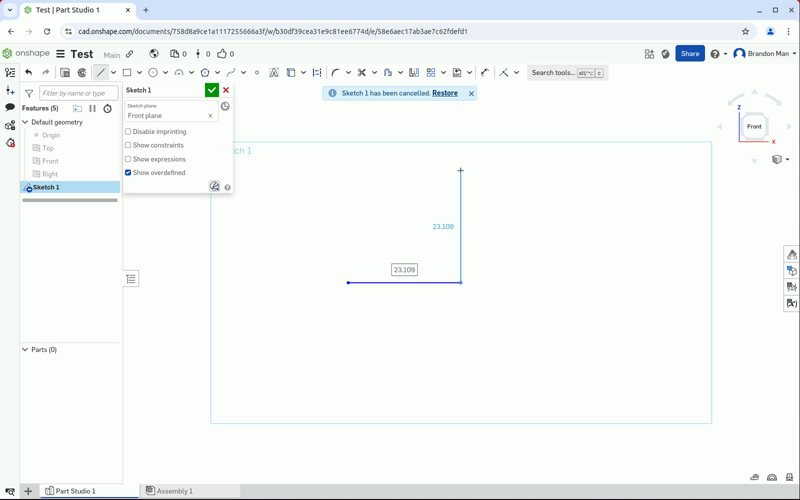
key_up(shift)
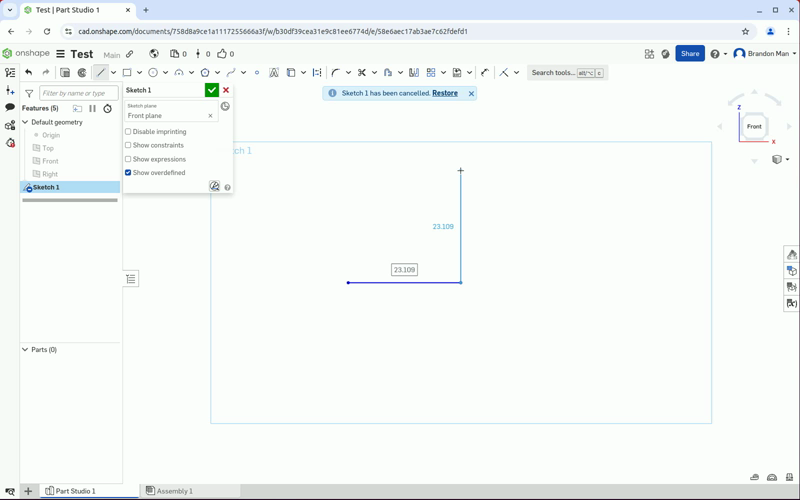
key_down(shift)
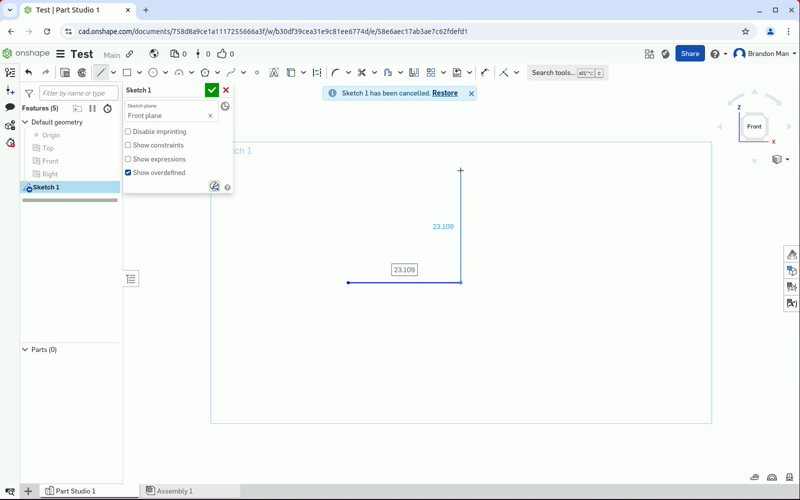
mouse_move(348, 170)
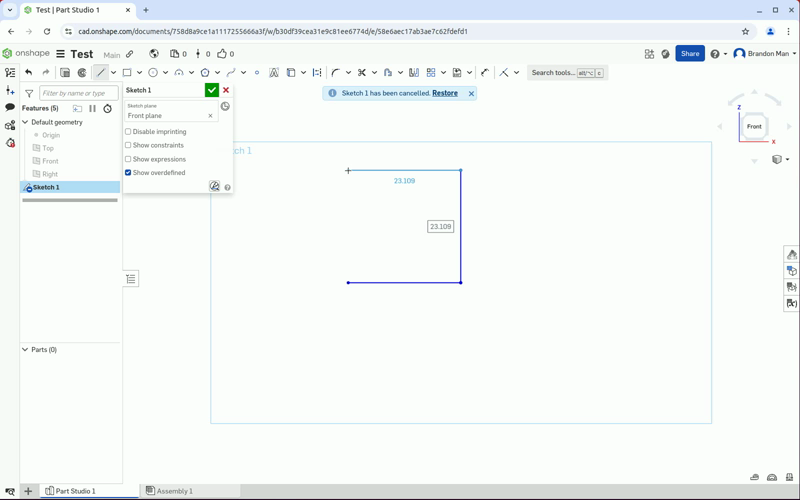
click(348, 170)
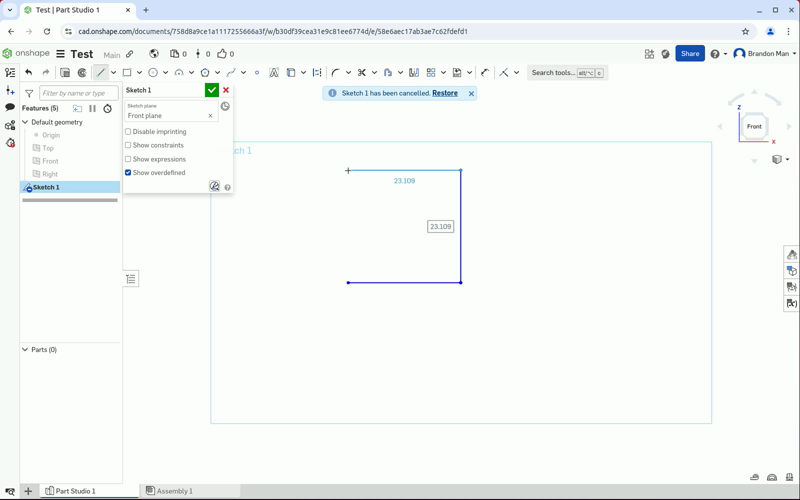
key_up(shift)
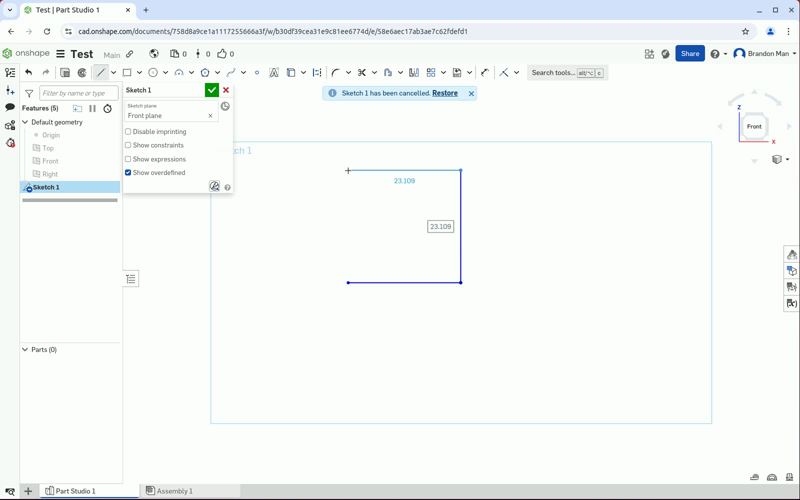
key_down(shift)
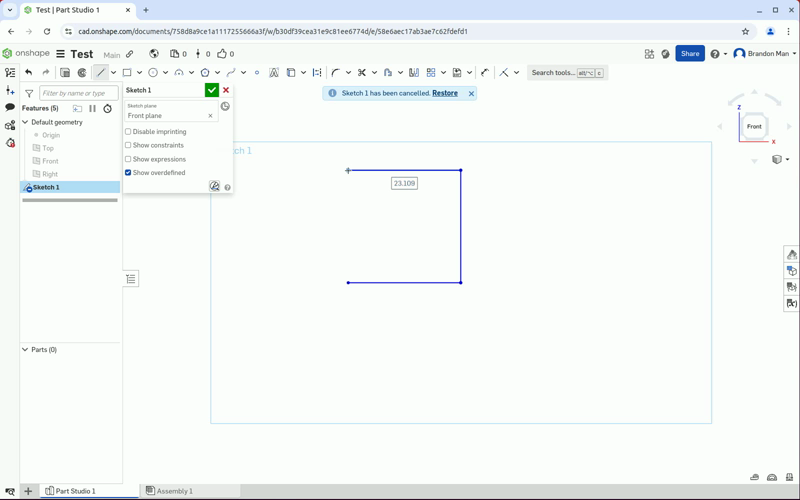
mouse_move(348, 282)
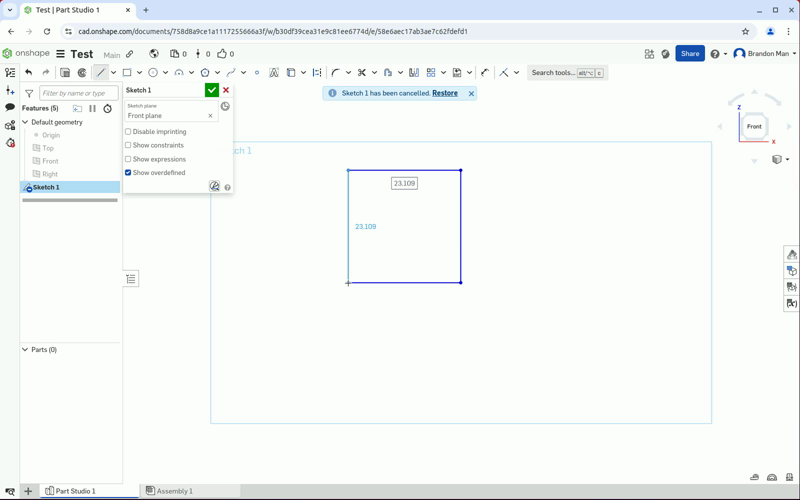
key_up(shift)
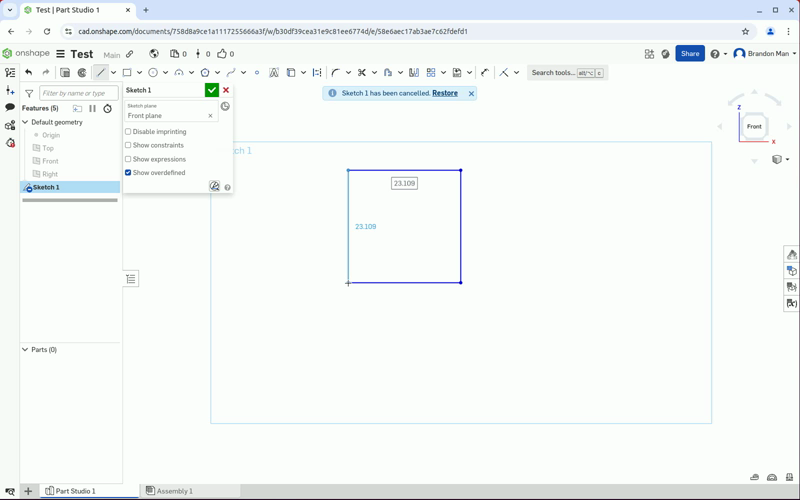
click(348, 282)
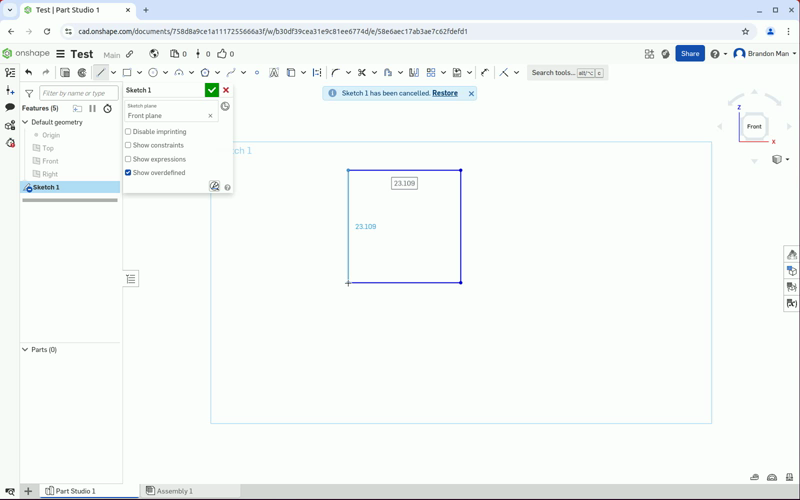
key(esc)
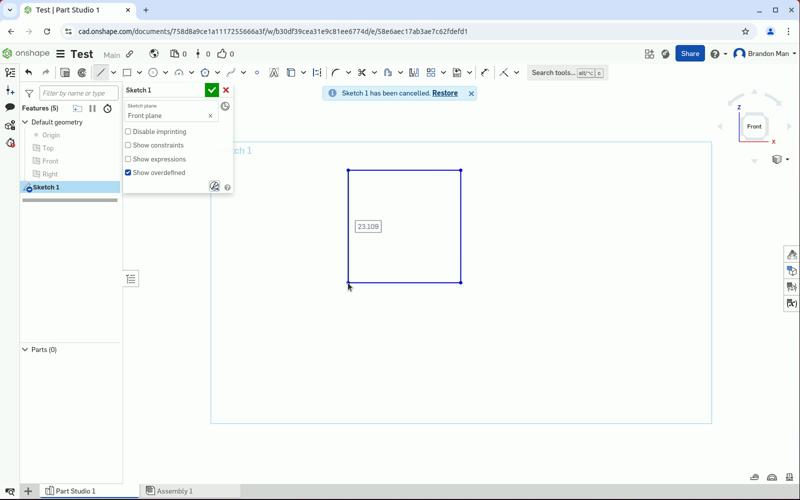
mouse_move(425, 206)
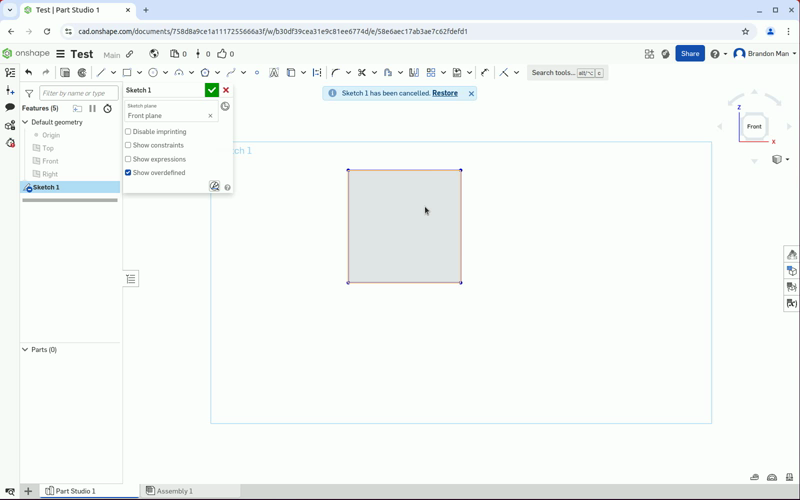
click(425, 206)
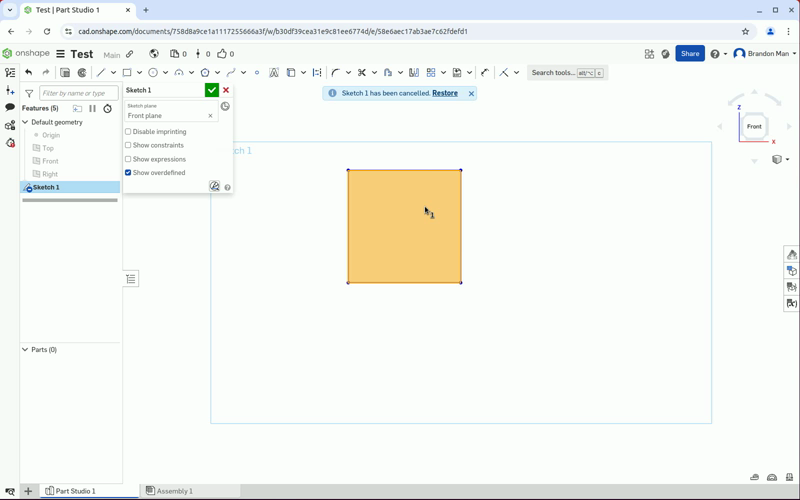
mouse_move(73, 352)
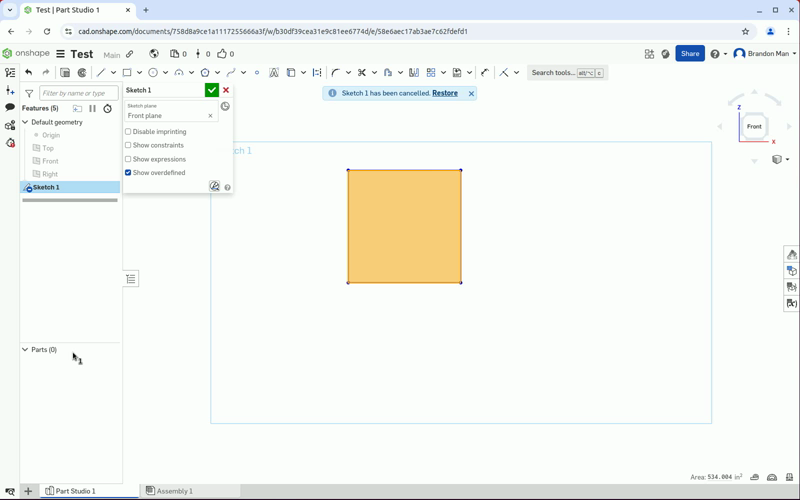
key(shift+y)
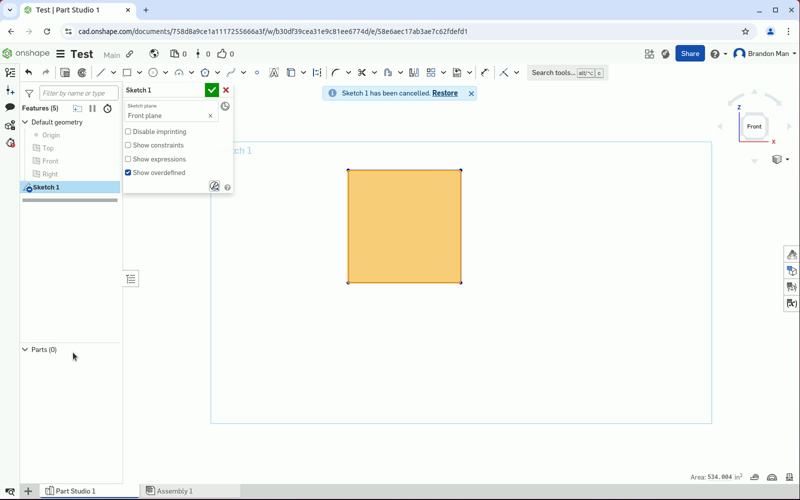
key(shift+e)
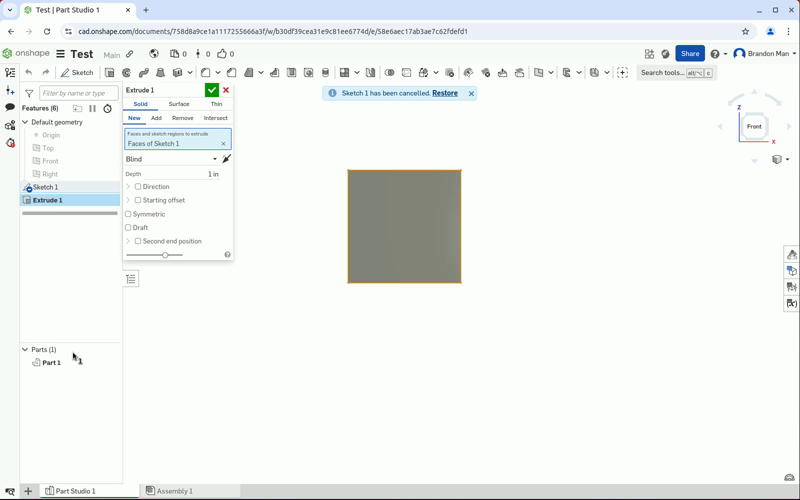
mouse_move(143, 106)
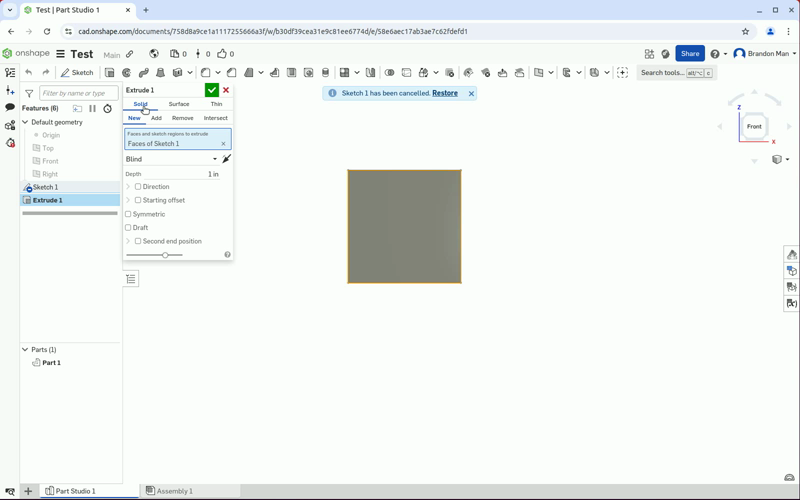
click(143, 106)
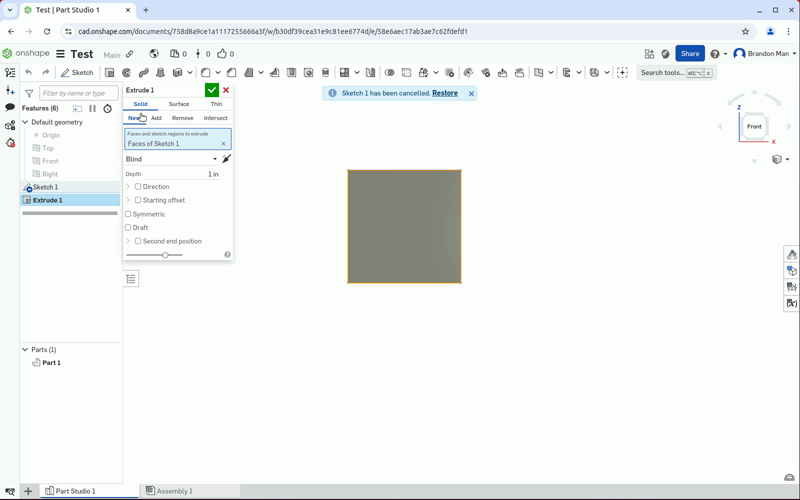
mouse_move(137, 120)
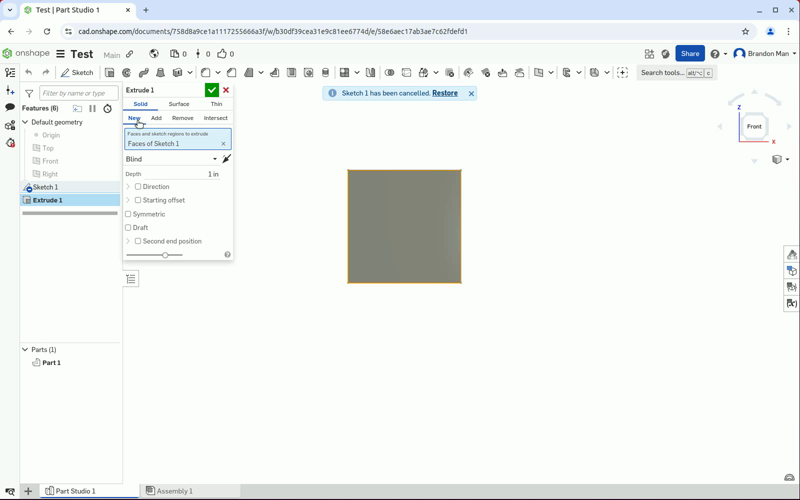
click(137, 120)
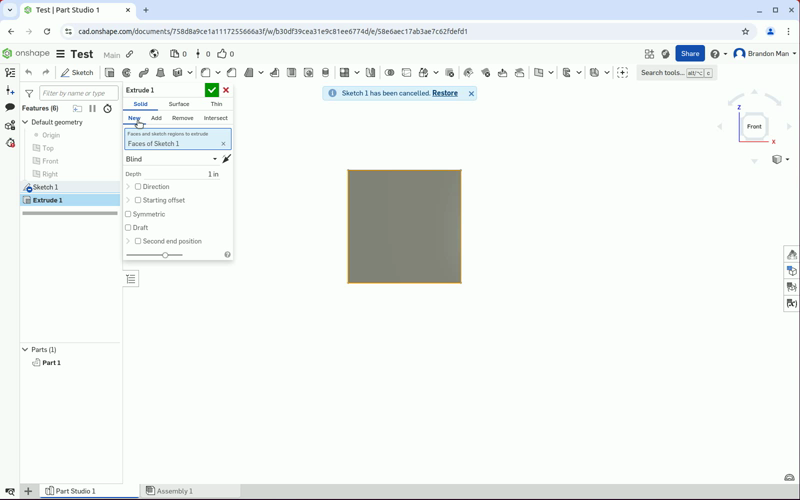
key(tab, 4)
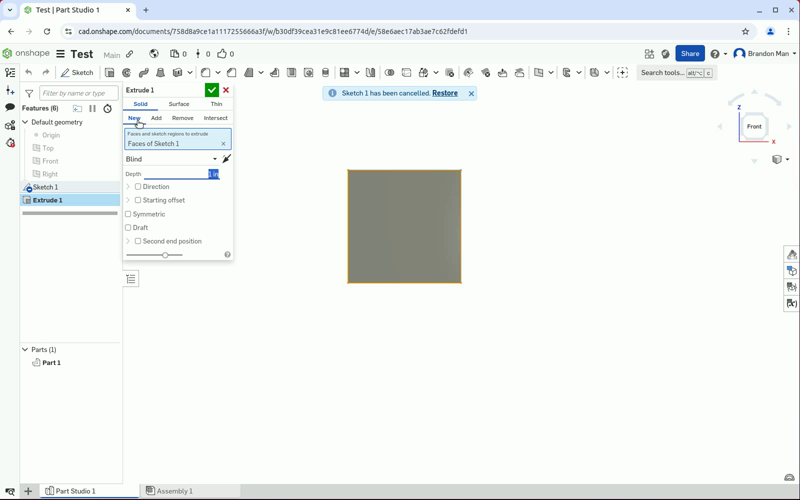
text(23.108)
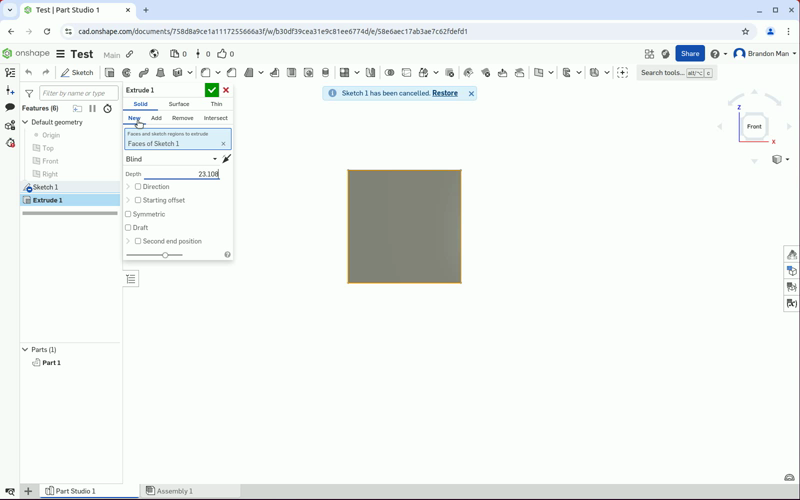
key(enter)
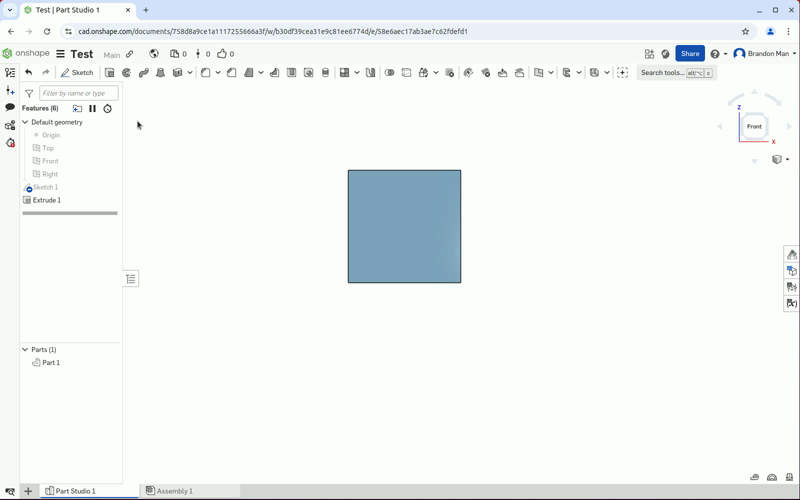
key(shift+h)
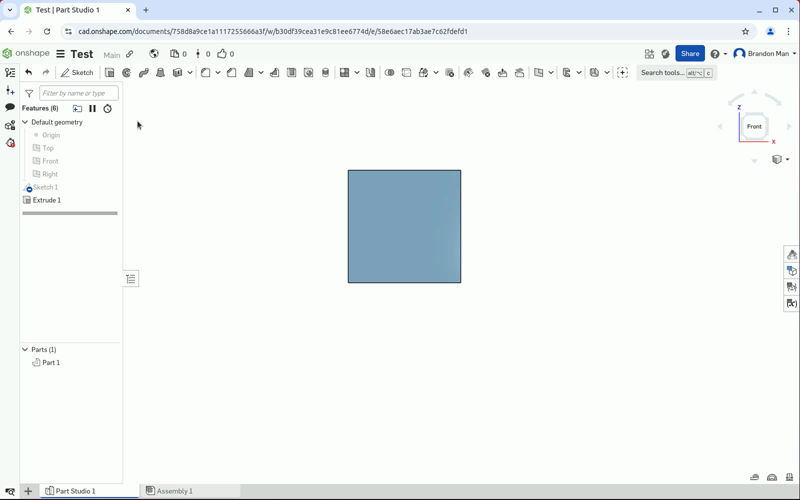
key(shift+h)
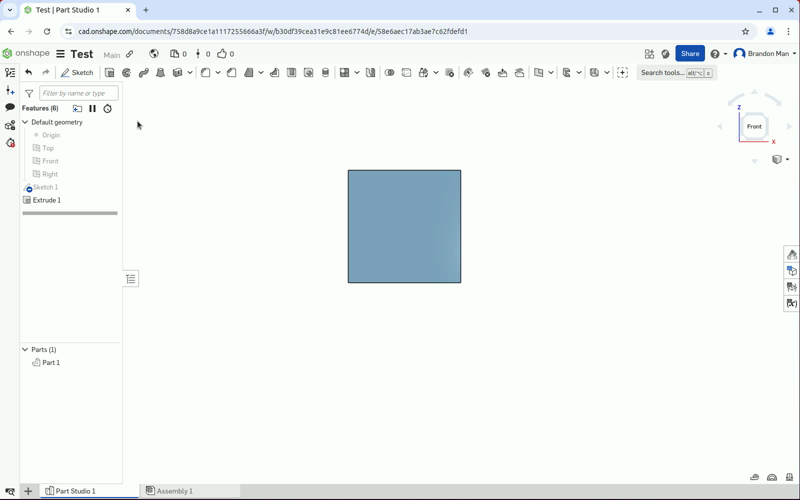
mouse_move(73, 189)
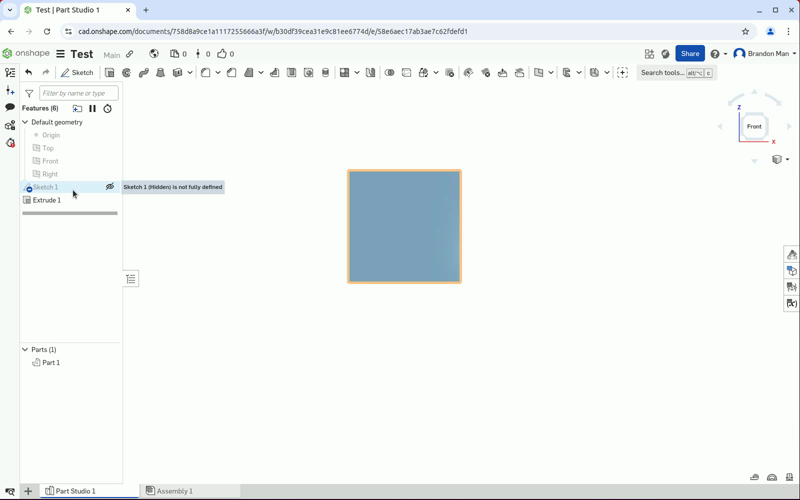
click(73, 189)
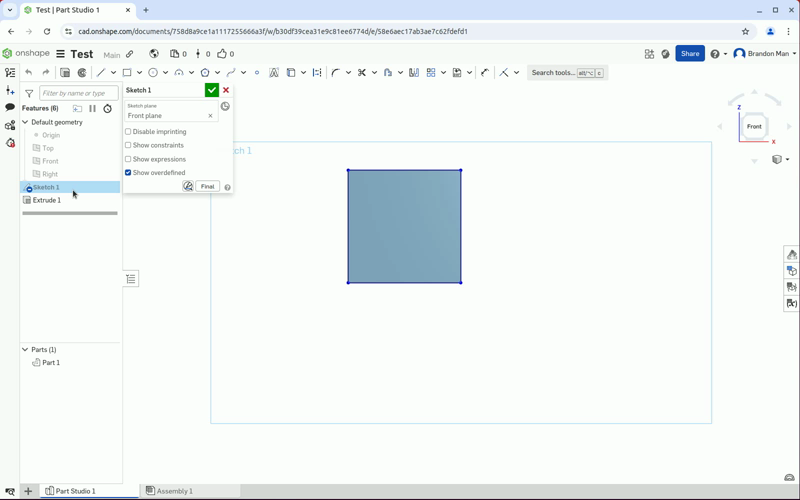
mouse_move(229, 92)
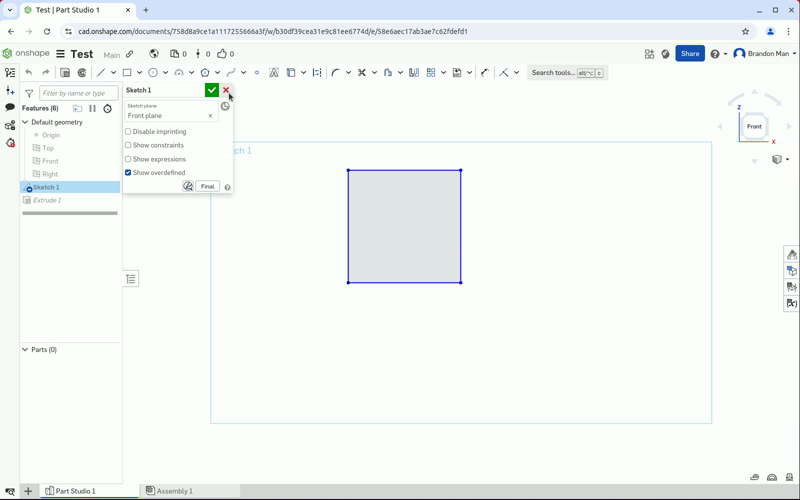
click(229, 92)
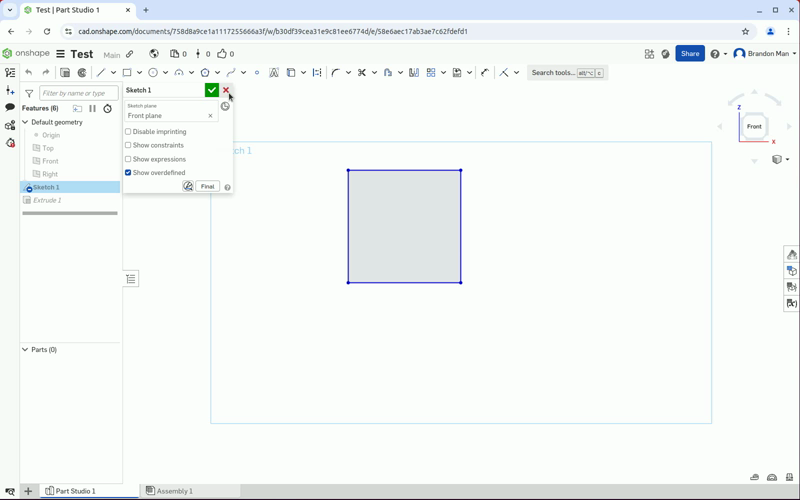
key(shift+s)
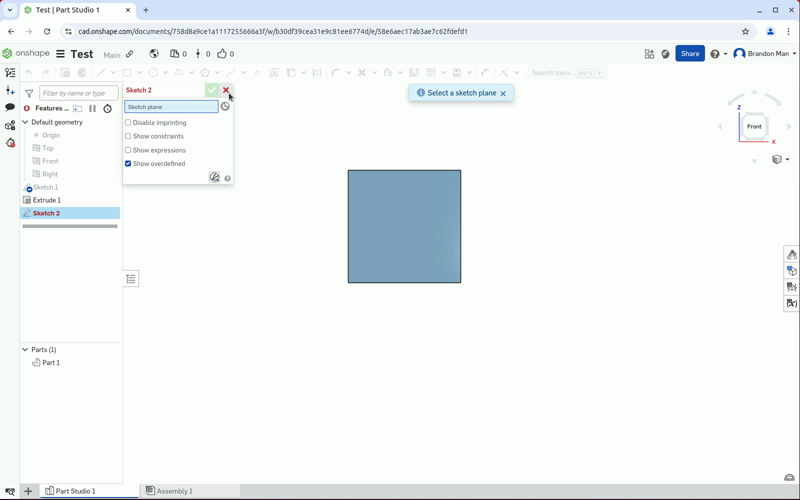
mouse_move(73, 163)
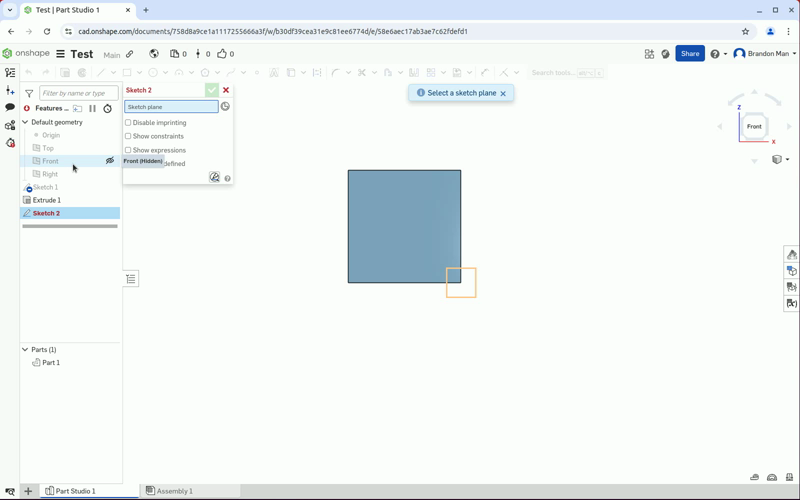
click(73, 163)
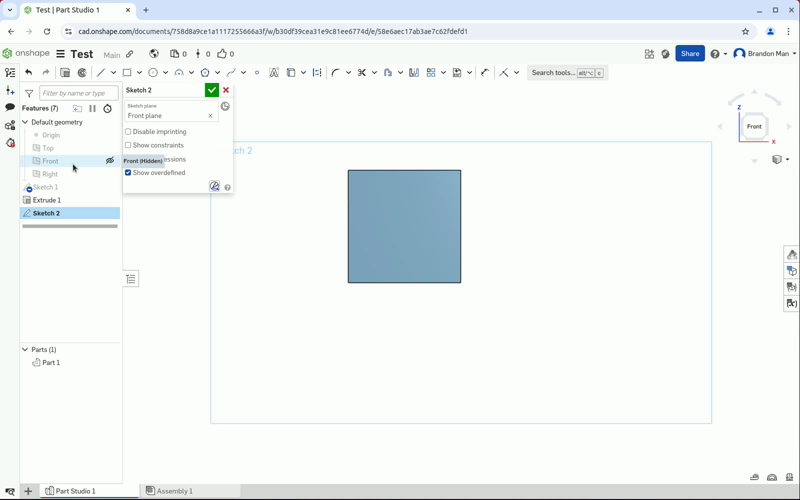
mouse_move(73, 352)
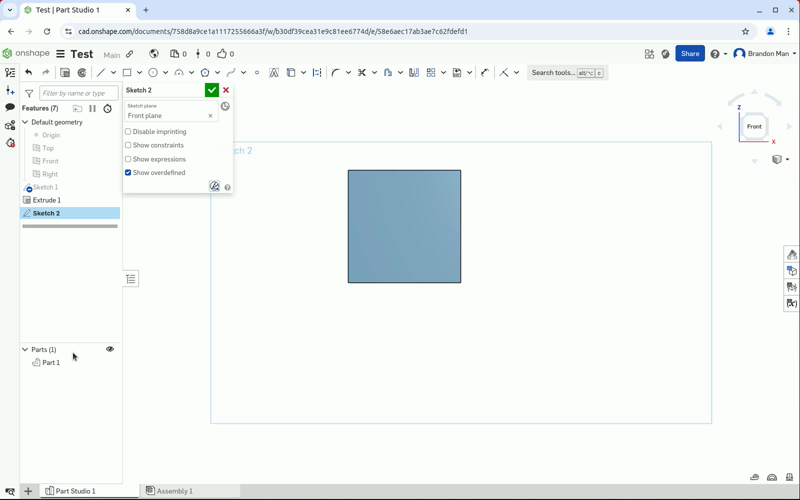
key(y)
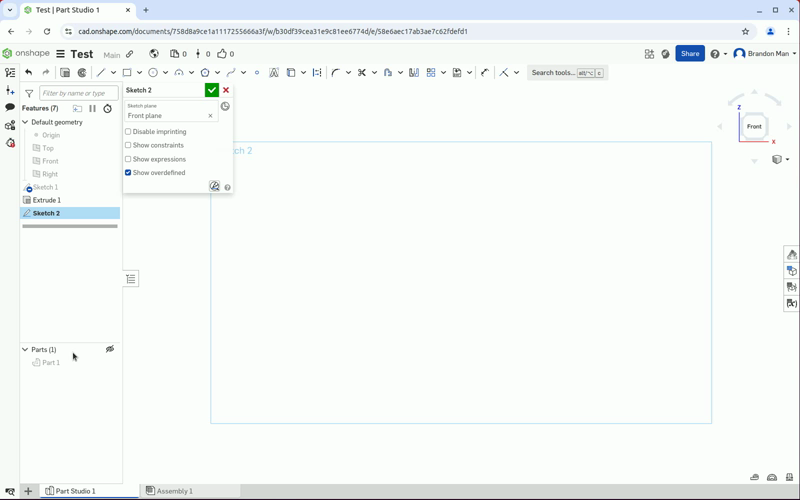
key(l)
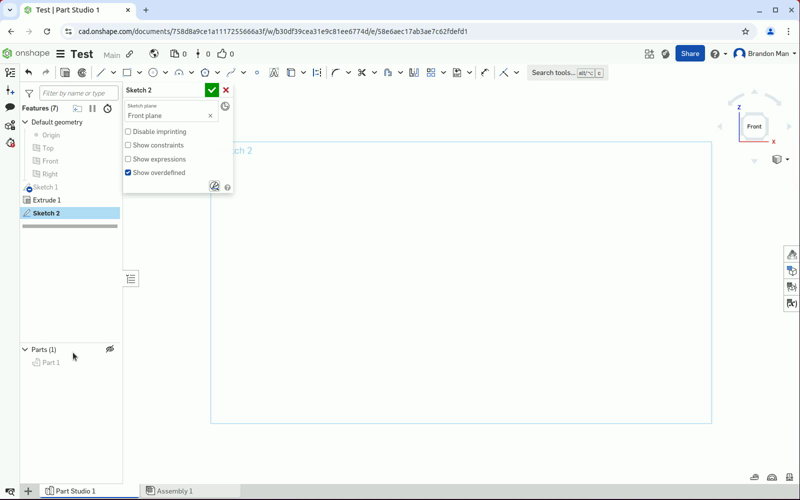
key_down(shift)
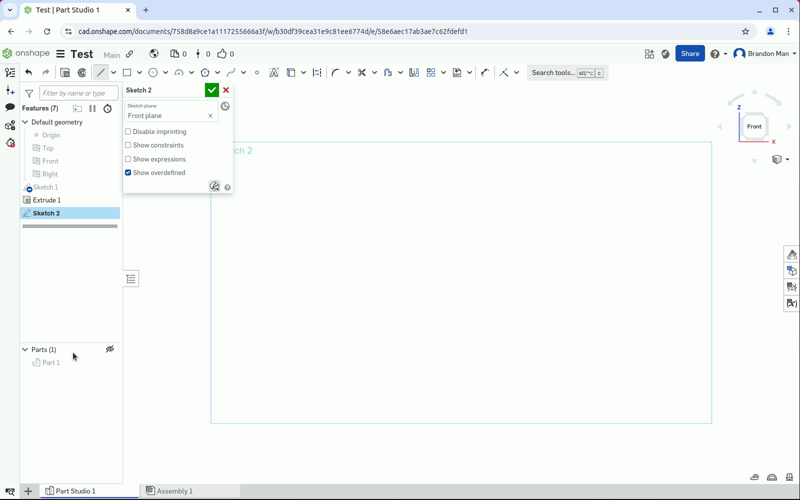
mouse_move(404, 282)
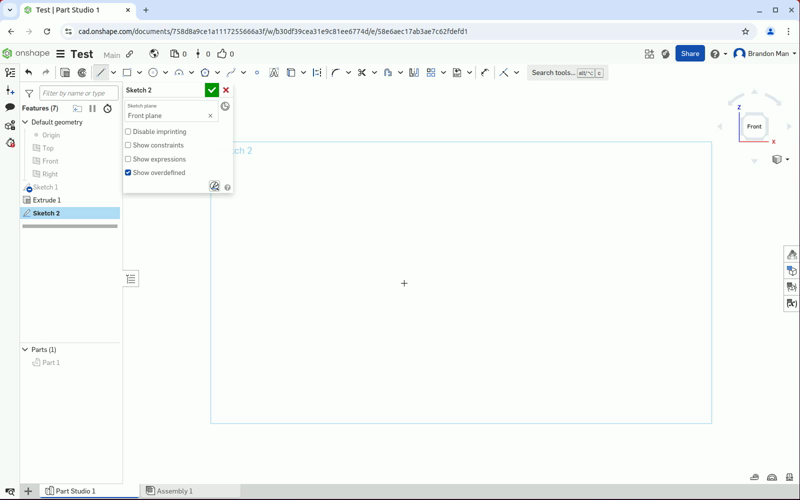
click(404, 282)
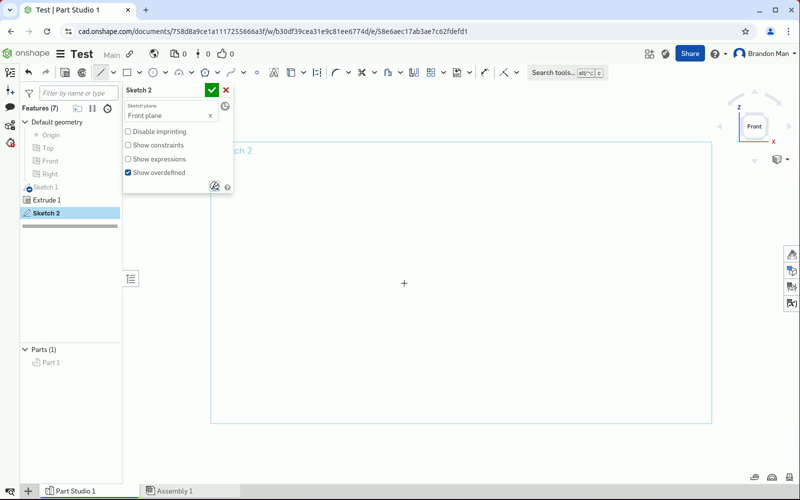
key_up(shift)
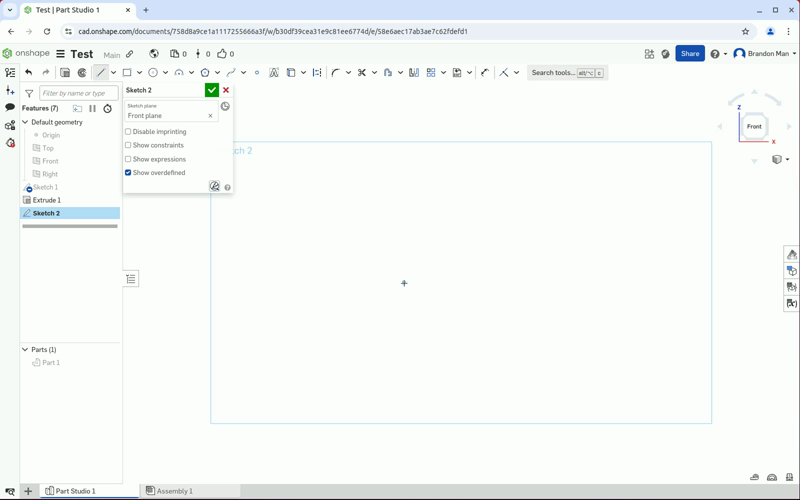
key_down(shift)
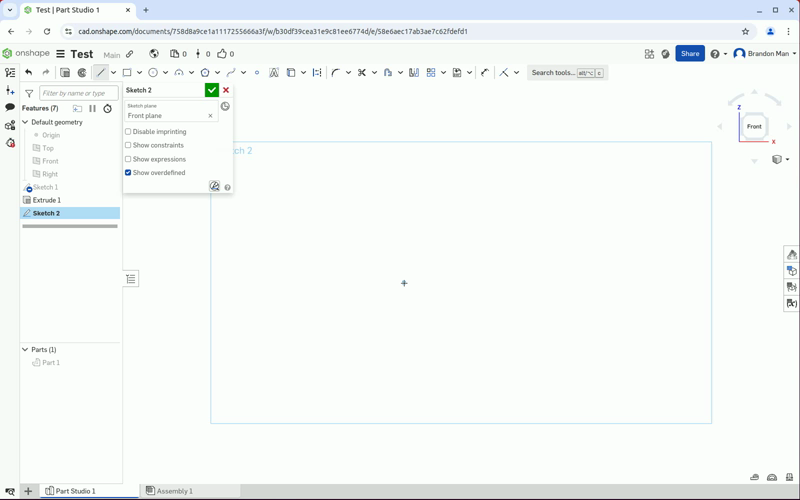
mouse_move(434, 282)
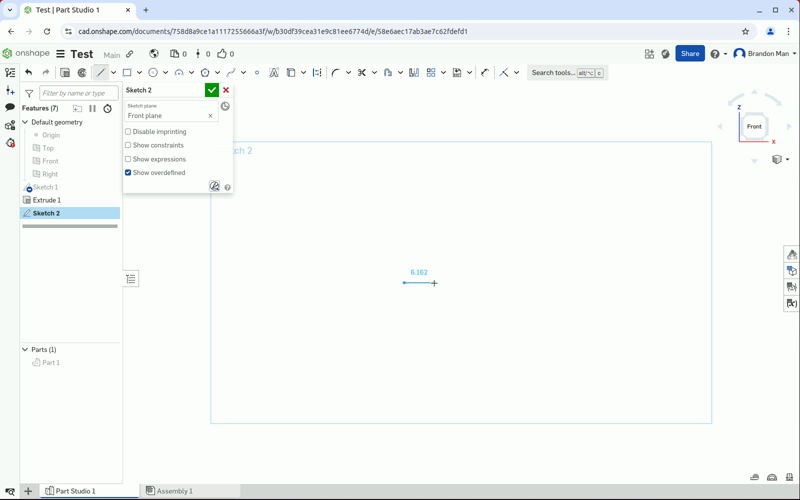
mouse_move(461, 282)
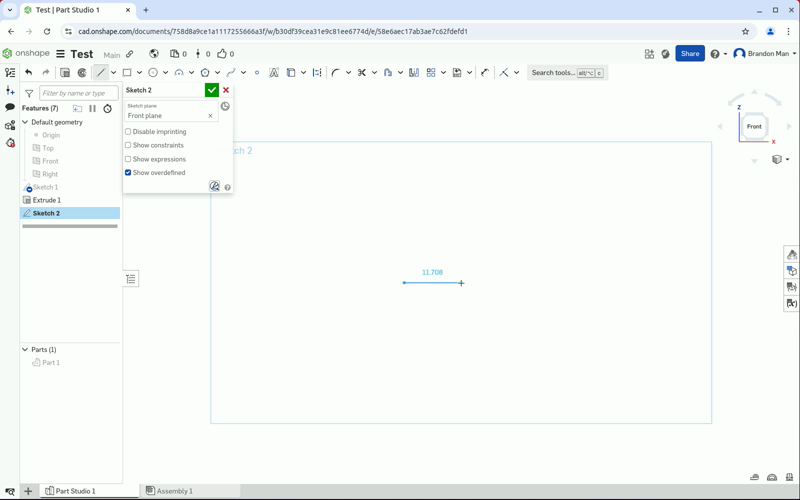
click(461, 282)
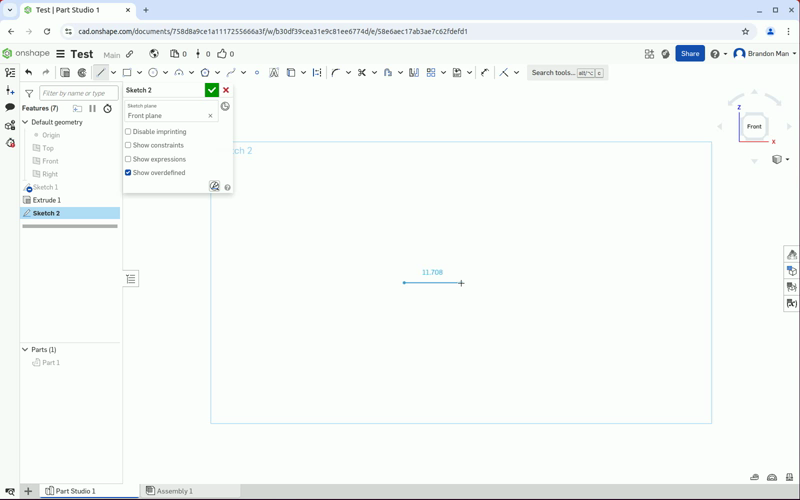
key_up(shift)
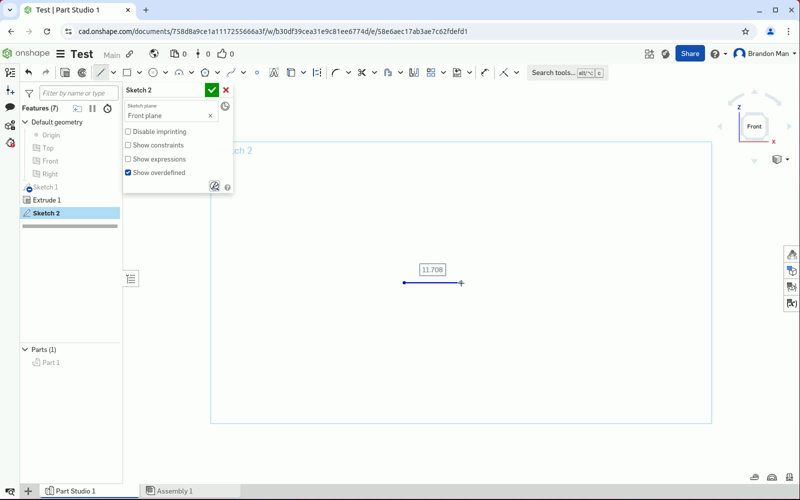
key_down(shift)
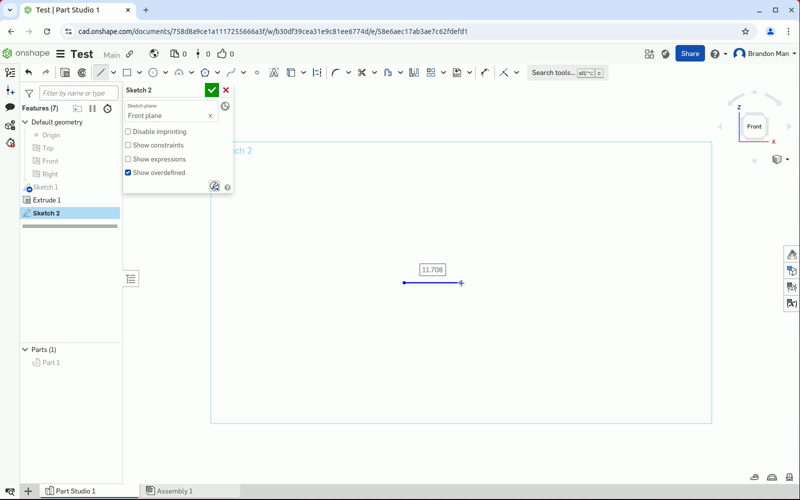
mouse_move(491, 282)
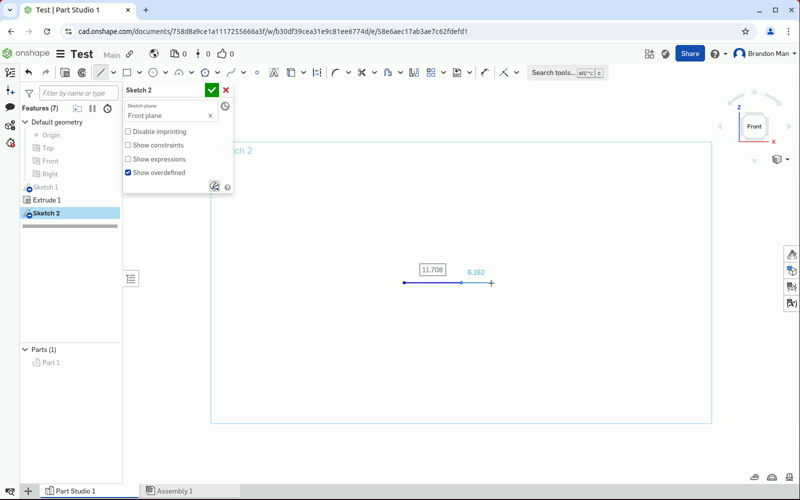
mouse_move(461, 226)
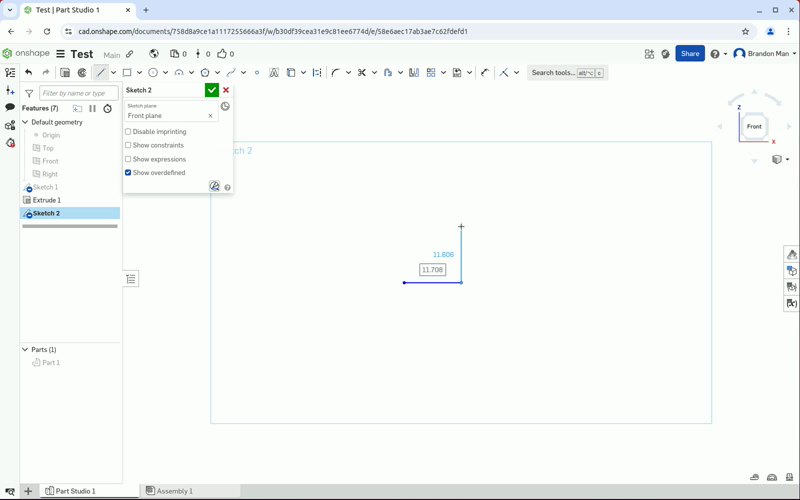
click(461, 226)
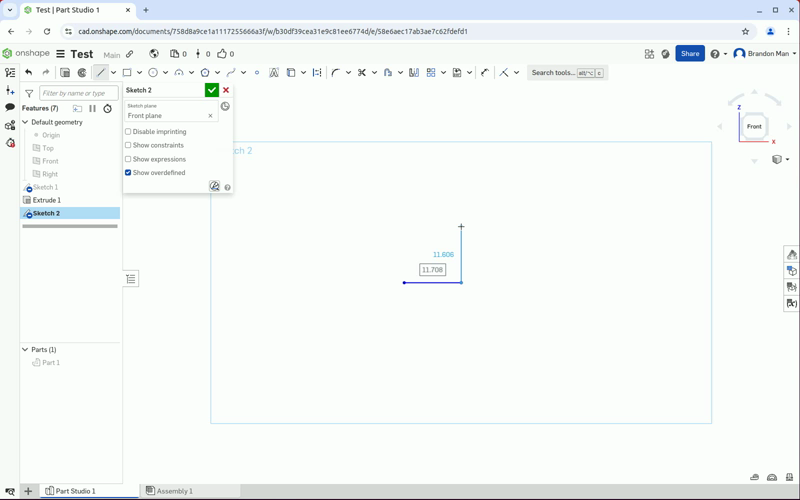
key_up(shift)
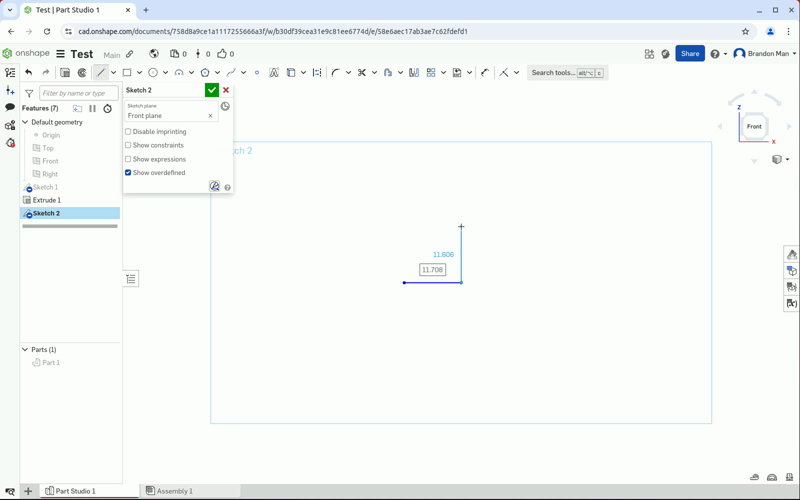
key_down(shift)
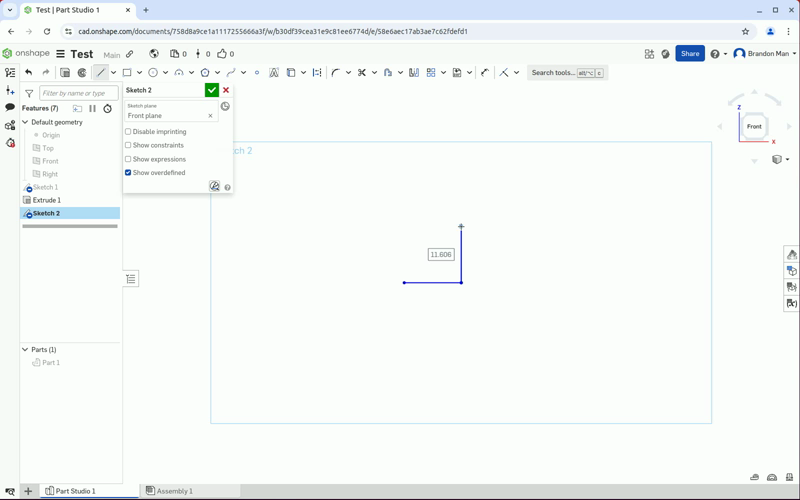
mouse_move(491, 226)
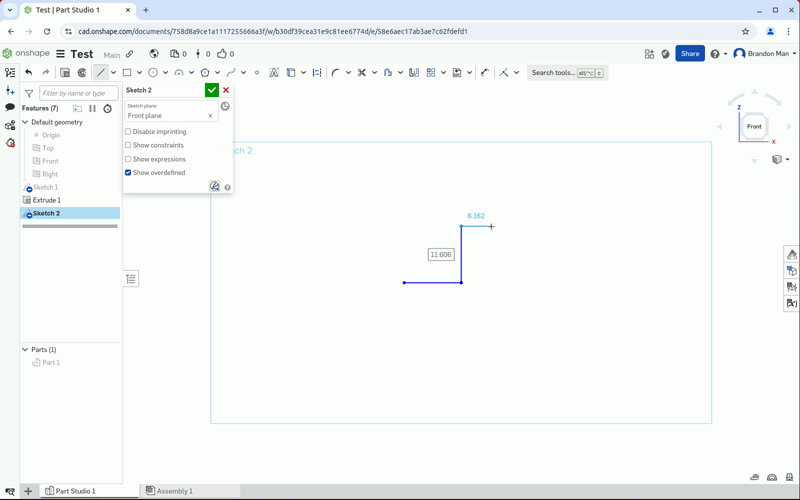
mouse_move(404, 226)
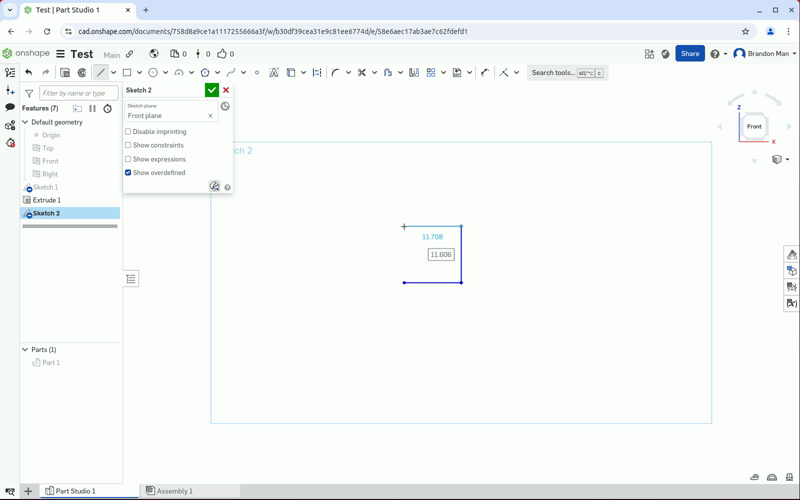
click(404, 226)
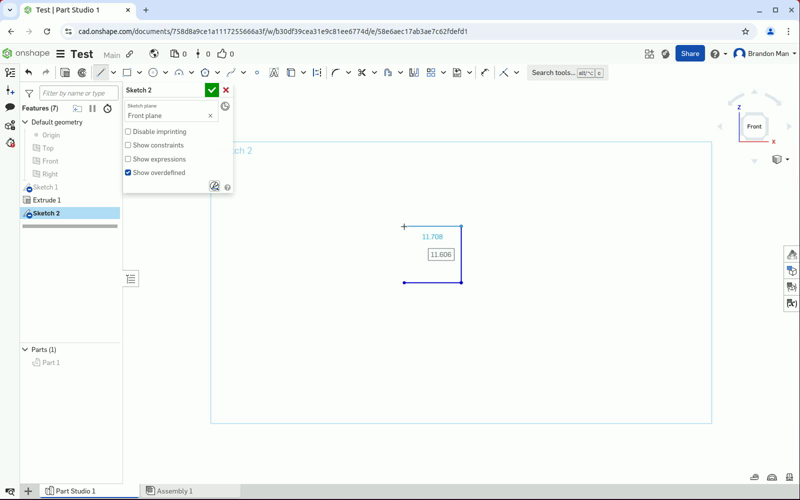
key_up(shift)
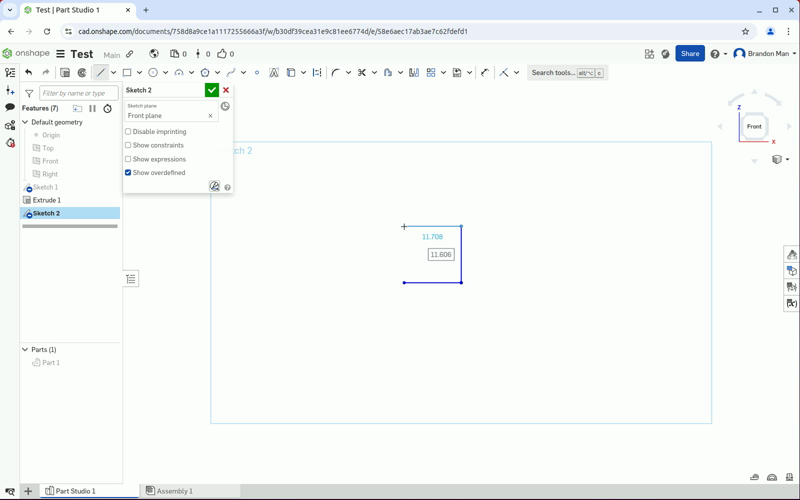
mouse_move(434, 226)
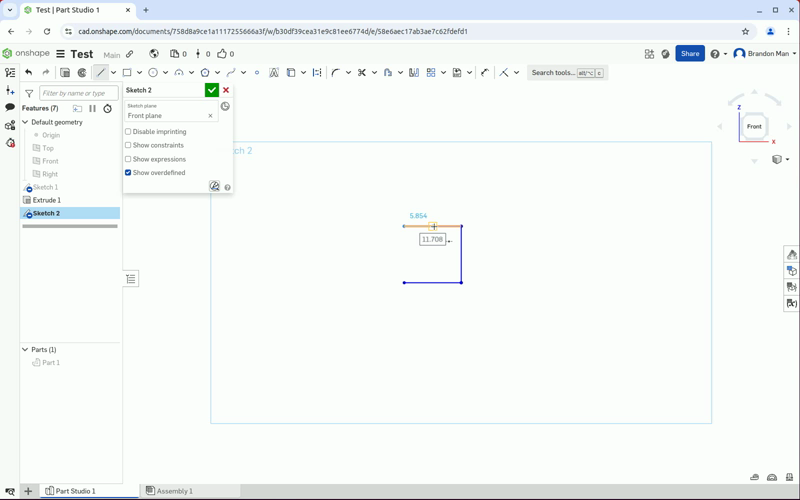
key_down(shift)
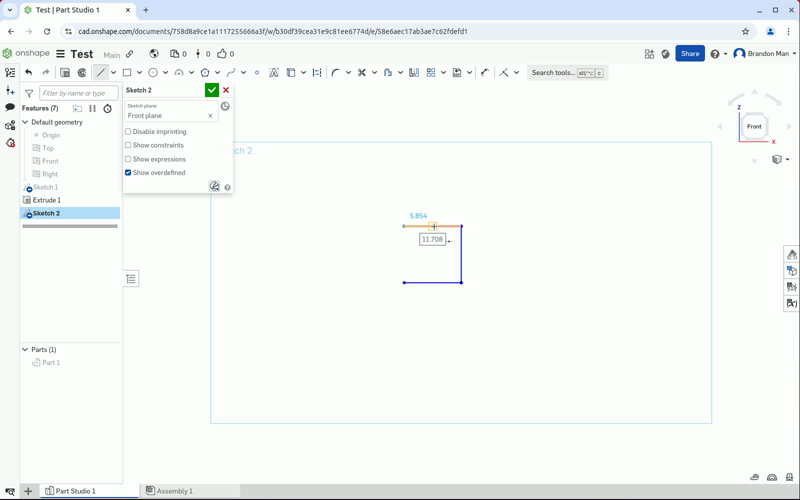
mouse_move(404, 282)
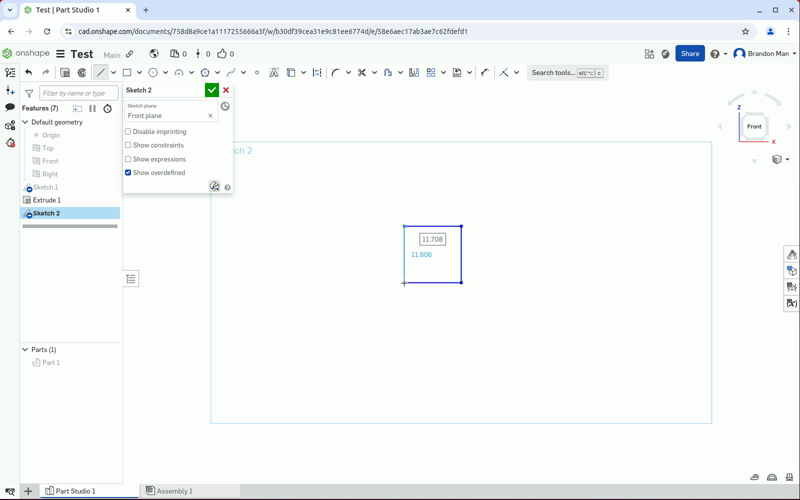
key_up(shift)
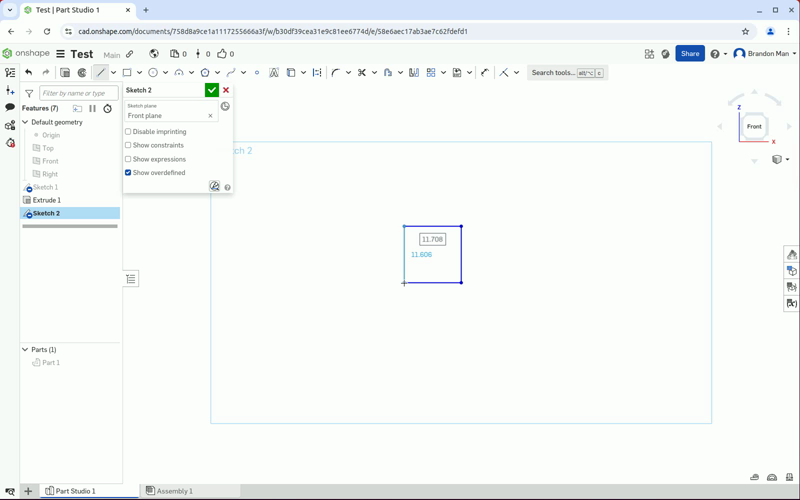
click(404, 282)
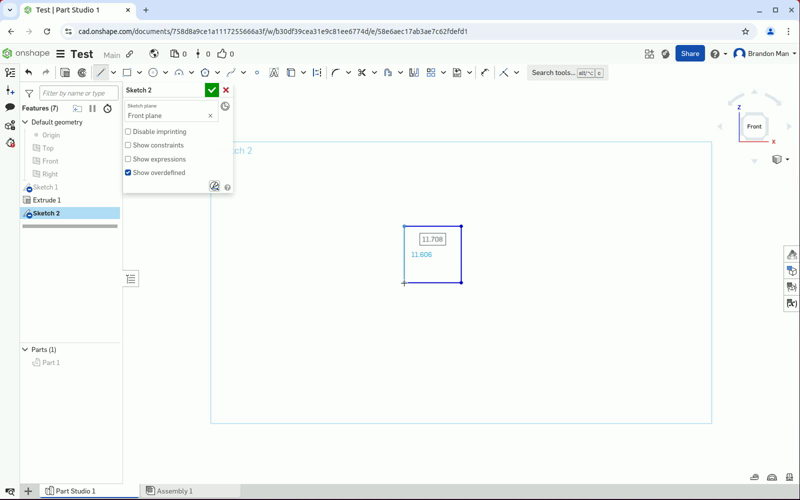
key(esc)
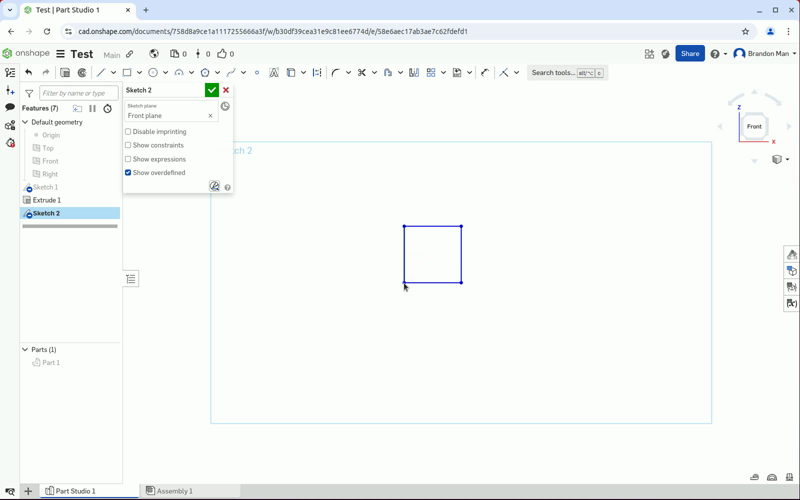
mouse_move(444, 253)
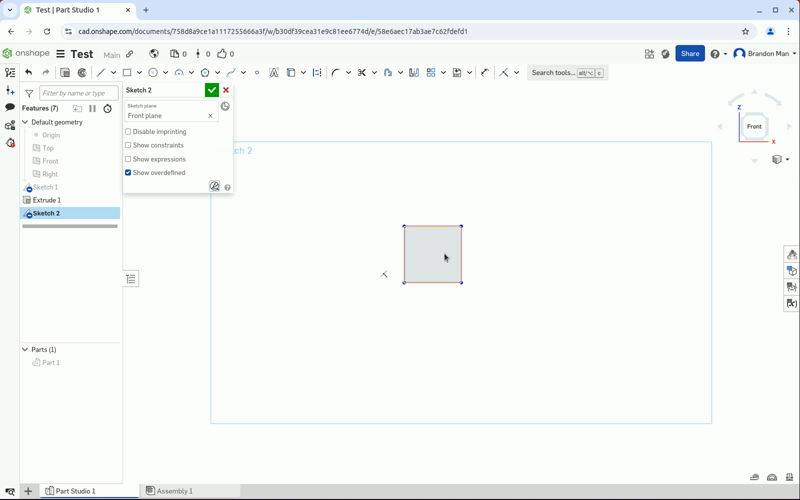
click(444, 253)
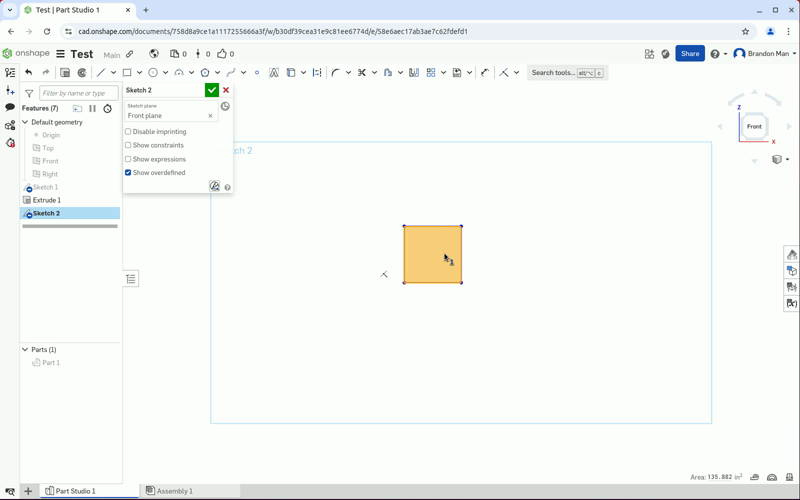
mouse_move(73, 352)
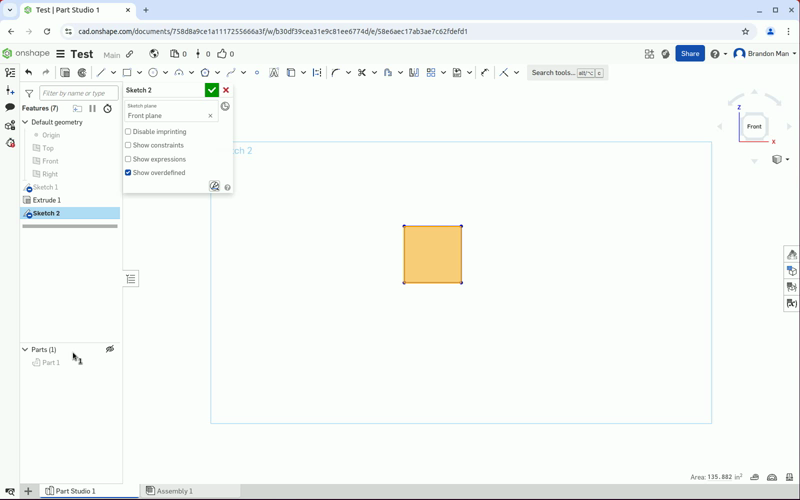
key(shift+y)
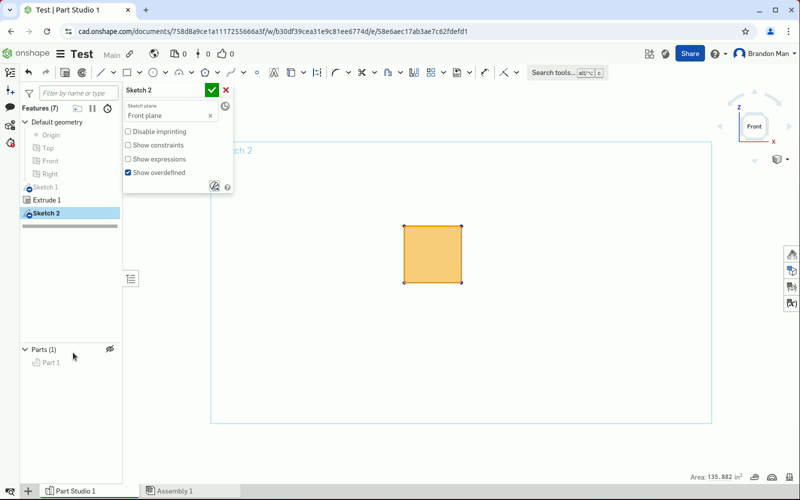
key(shift+e)
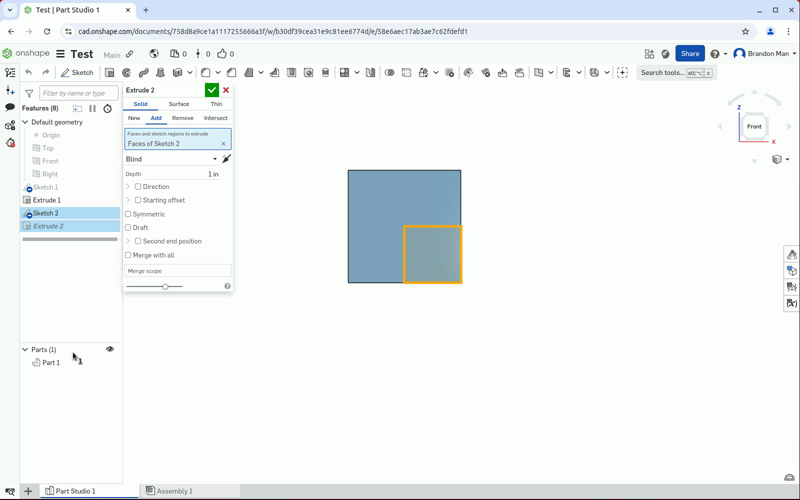
mouse_move(143, 106)
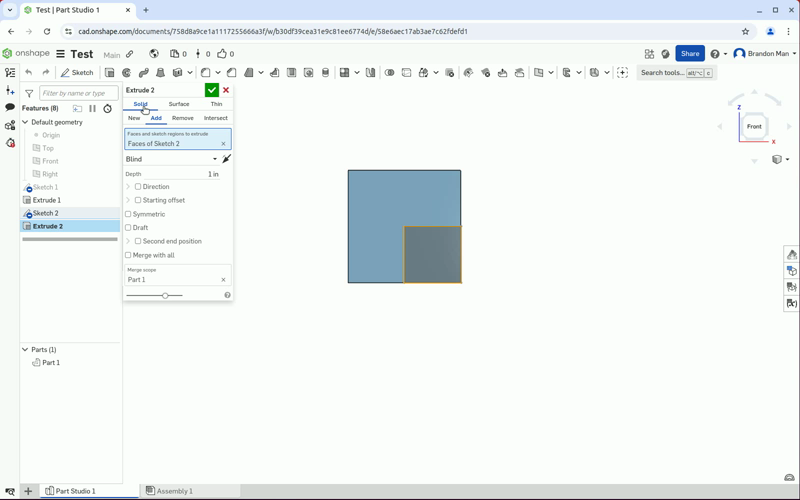
click(143, 106)
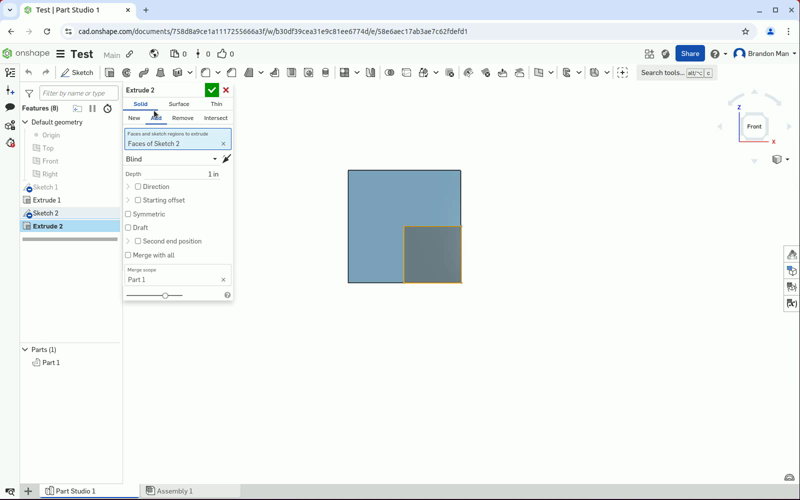
mouse_move(186, 120)
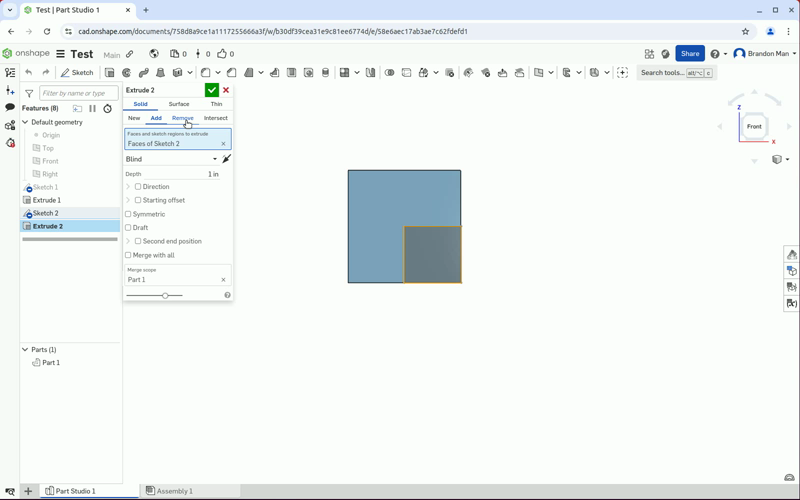
click(186, 120)
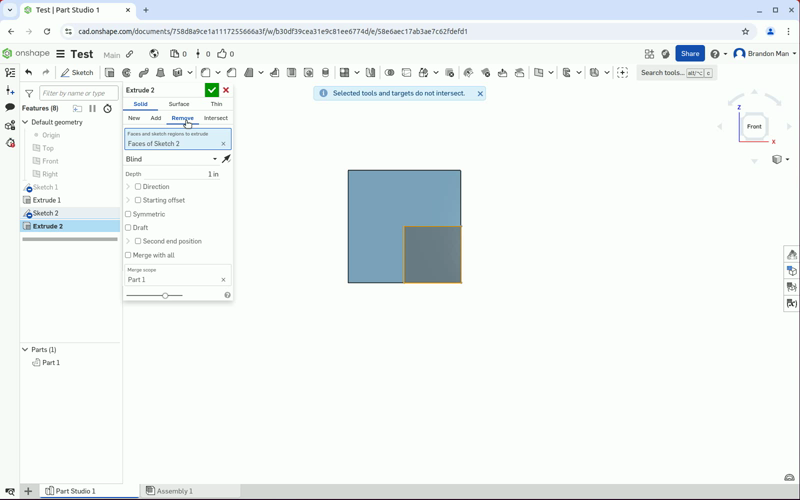
key(tab, 4)
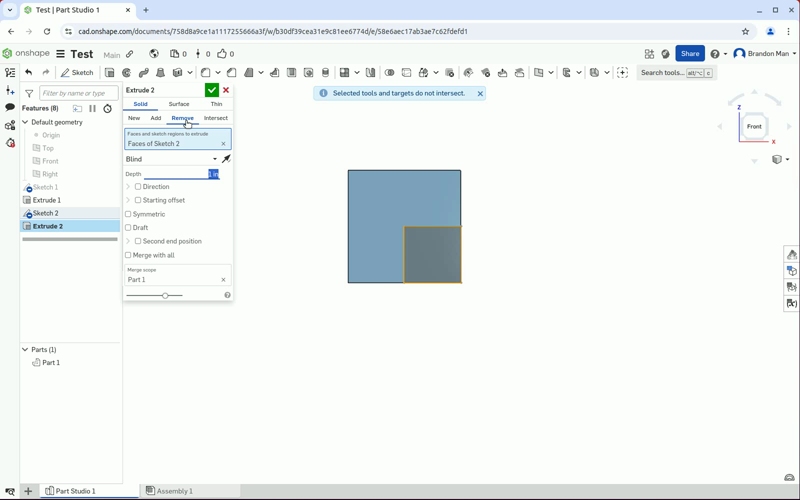
text(-11.554)
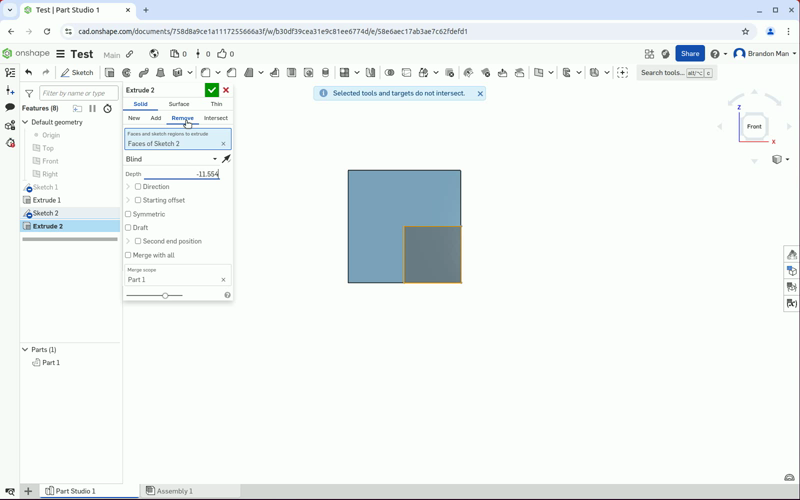
key(tab, 6)
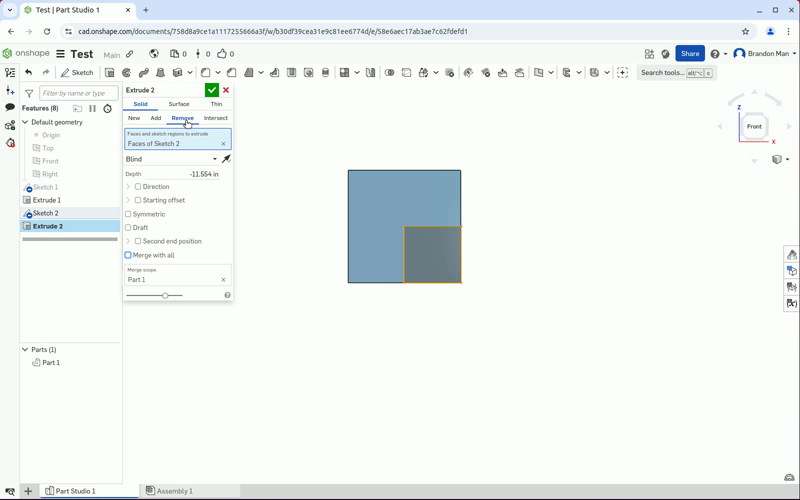
key(space)
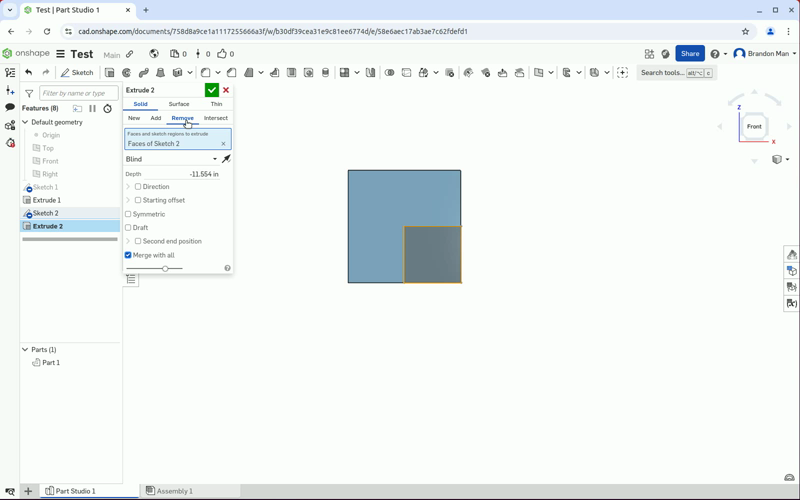
key(enter)
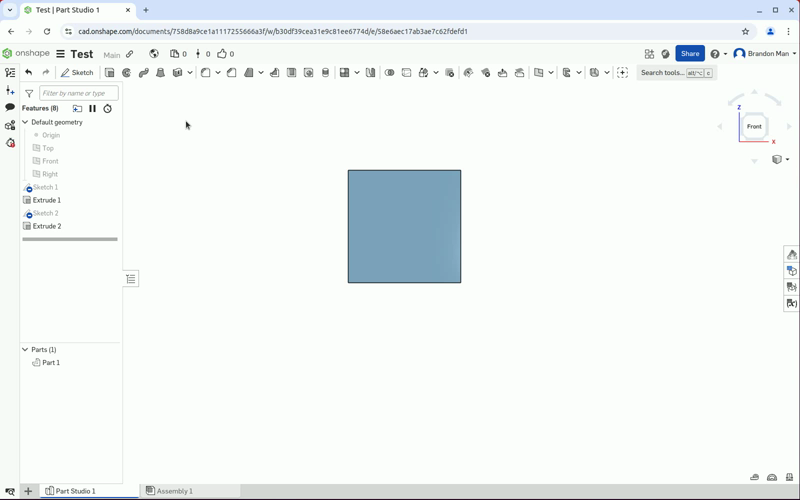
key(shift+h)
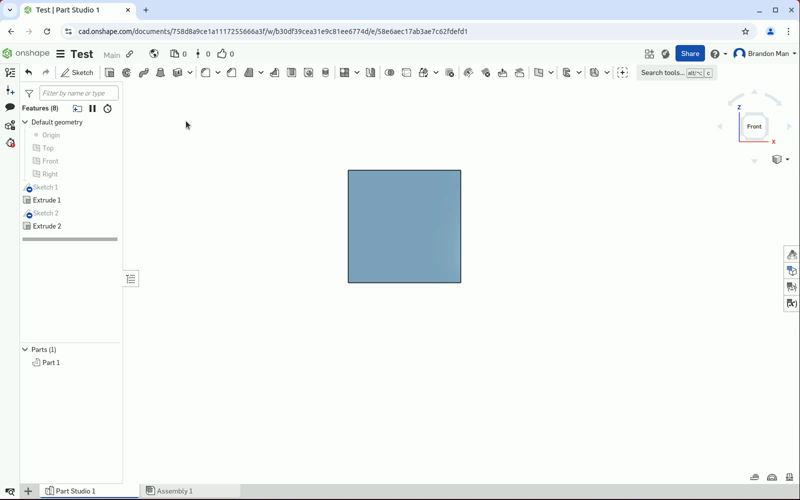
key(shift+h)
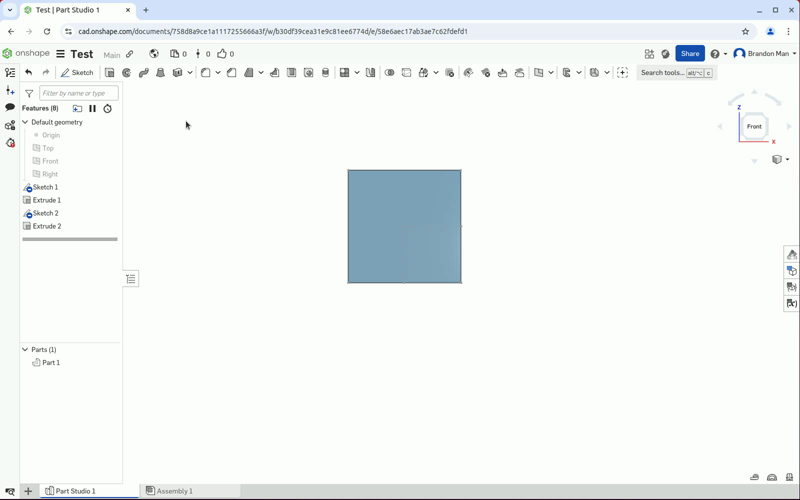
key(shift+7)
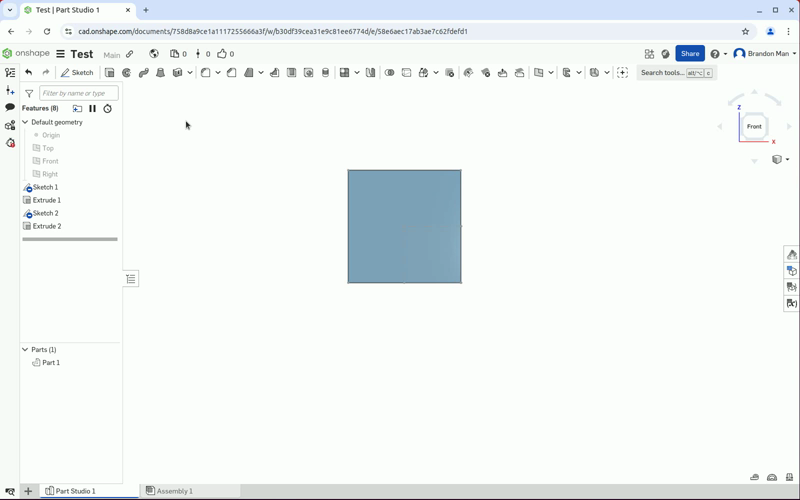
key(left, 2)
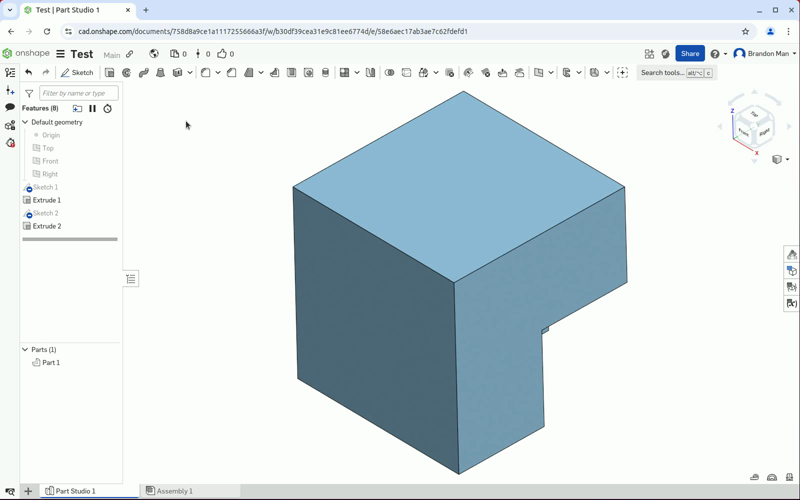
key(down, 2)
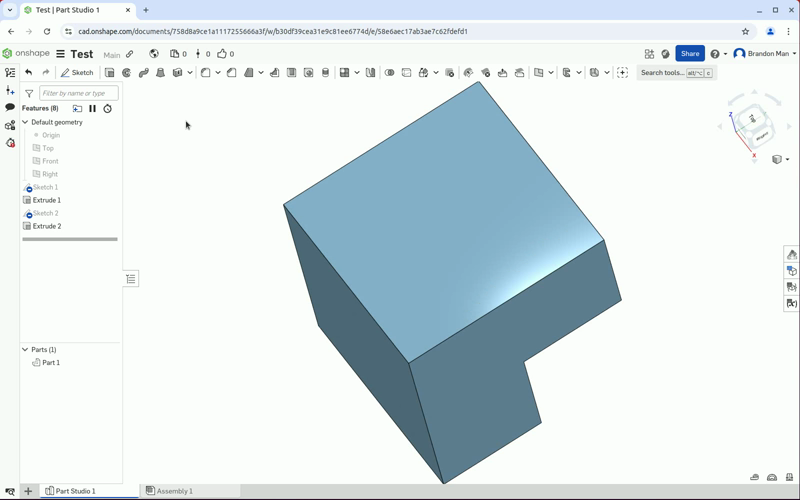
key(up, 2)
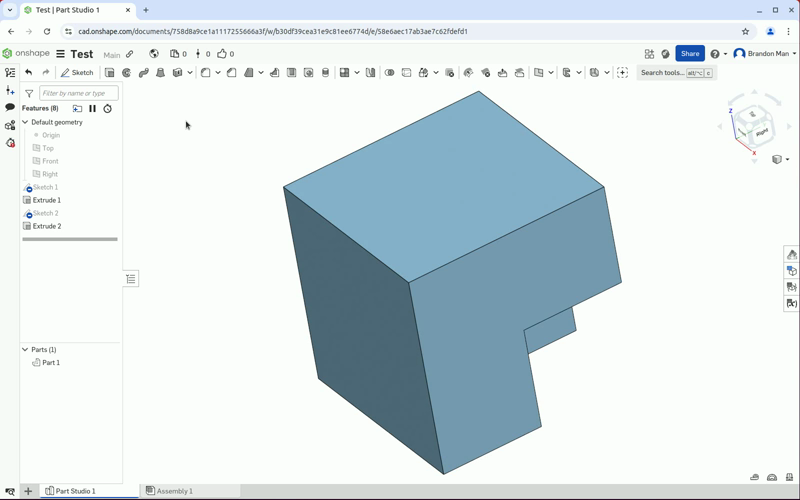
key(right, 2)
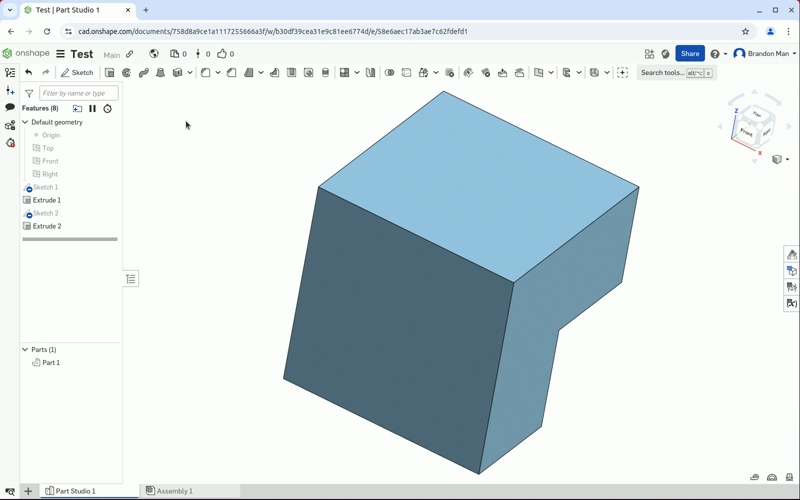
mouse_move(73, 189)
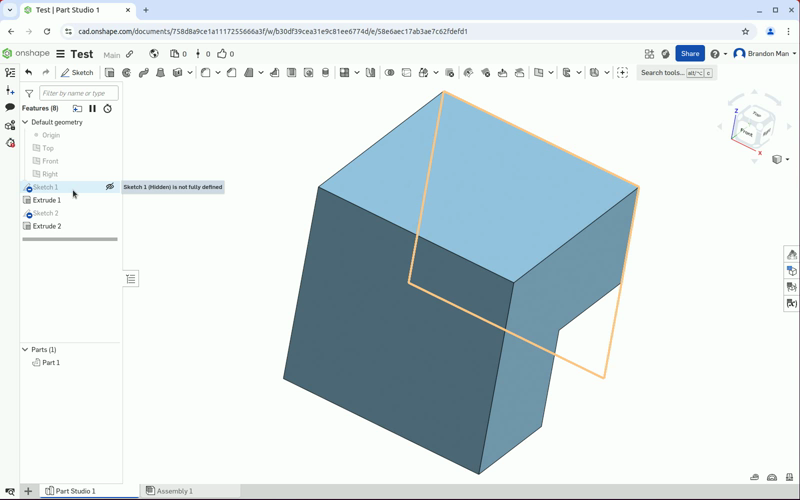
click(73, 189)